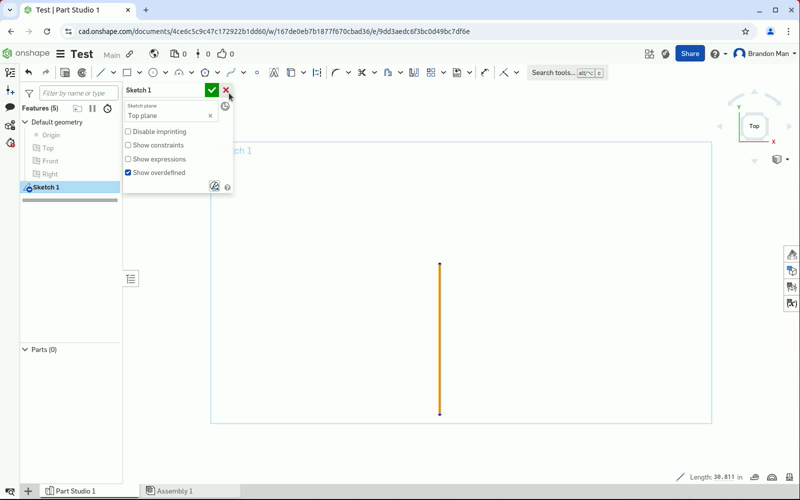
key(shift+h)
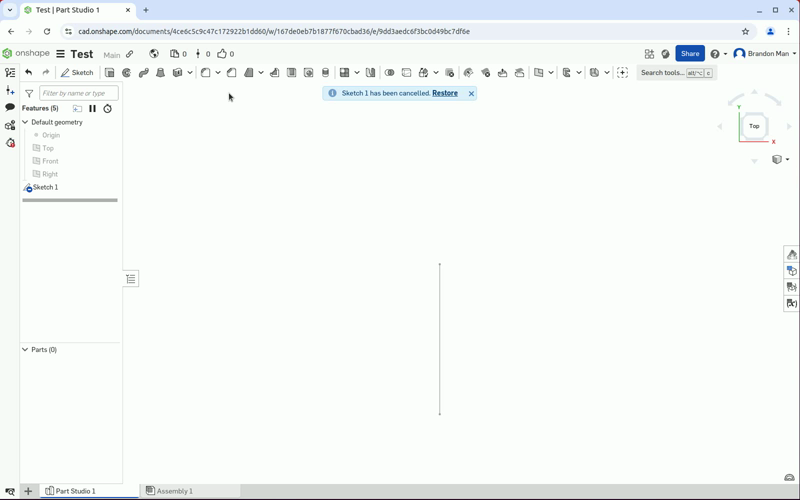
key(shift+s)
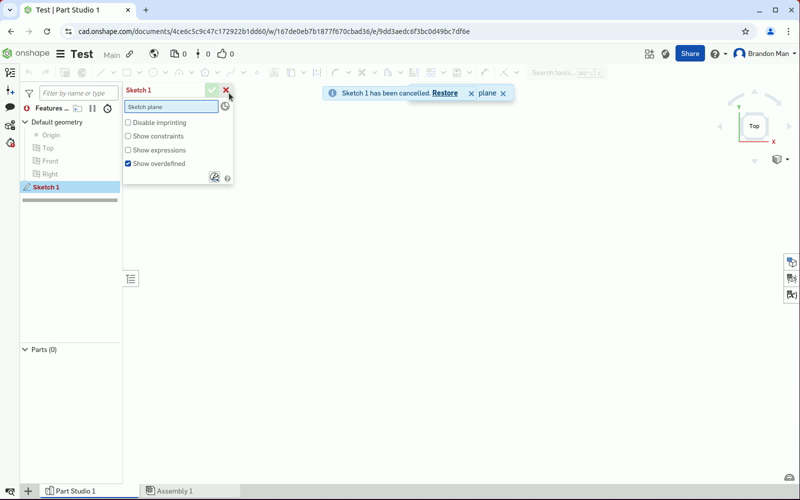
mouse_move(73, 150)
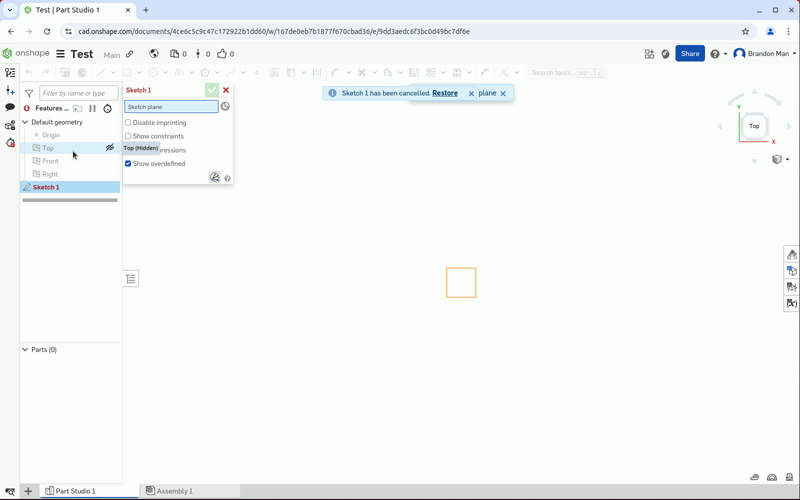
click(73, 150)
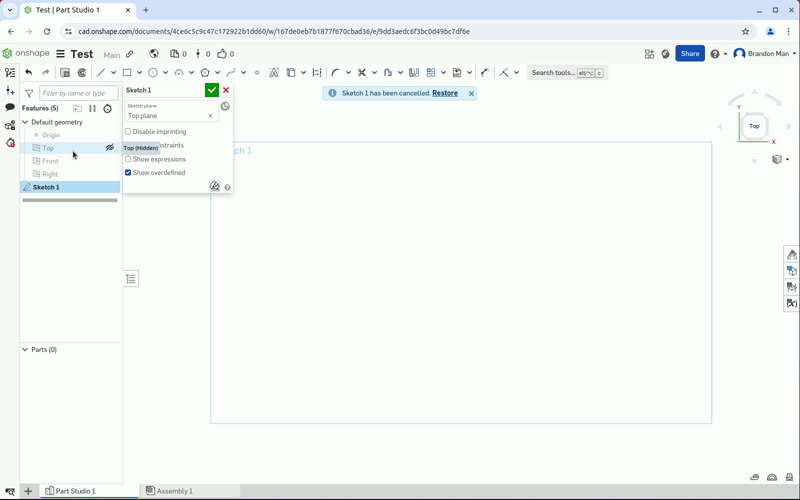
mouse_move(73, 352)
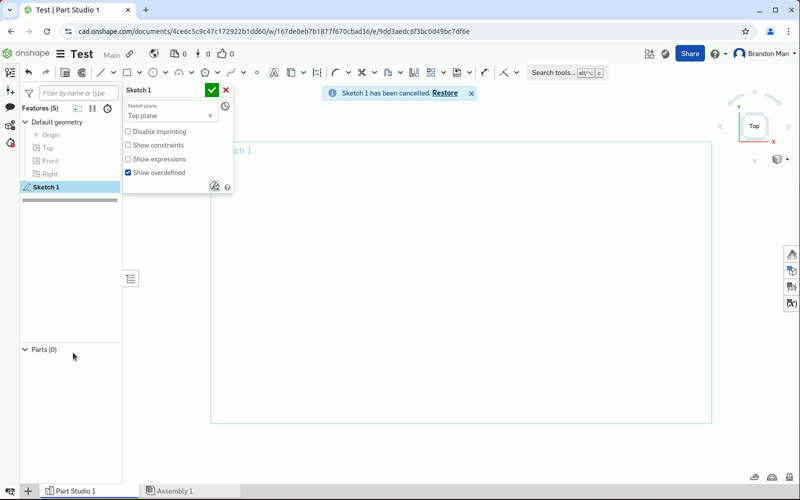
key(y)
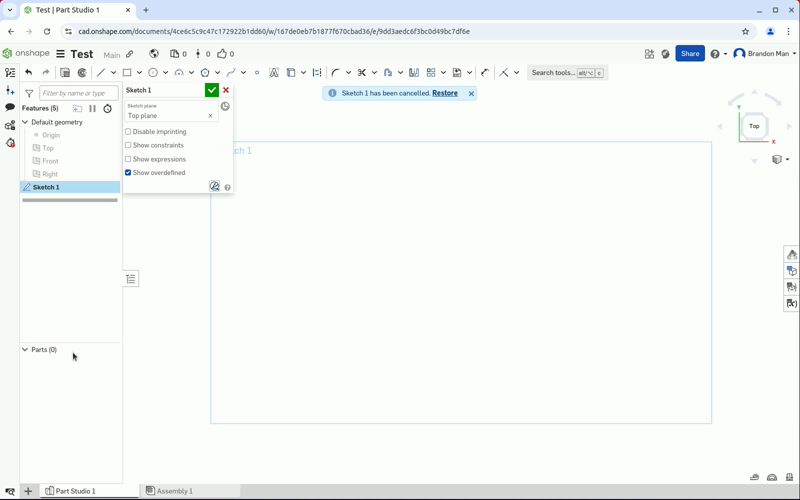
key(l)
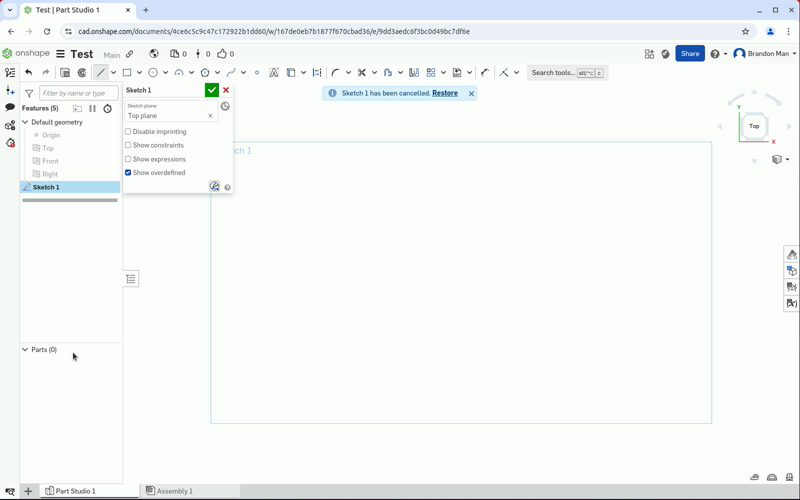
key_down(shift)
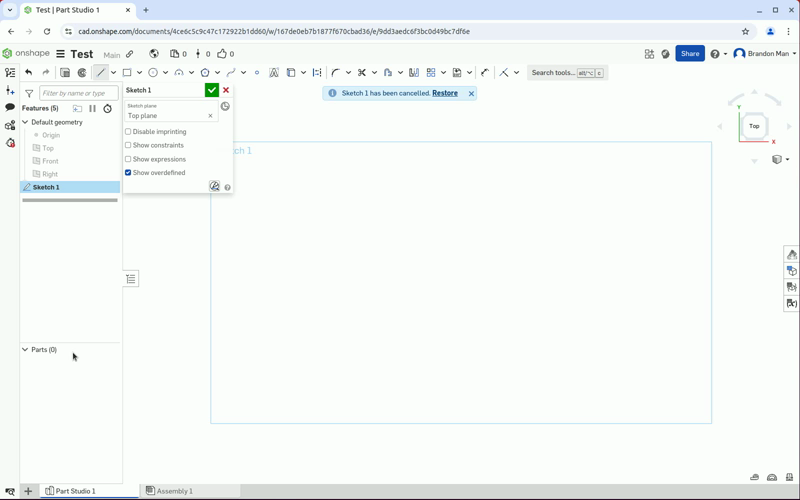
mouse_move(422, 356)
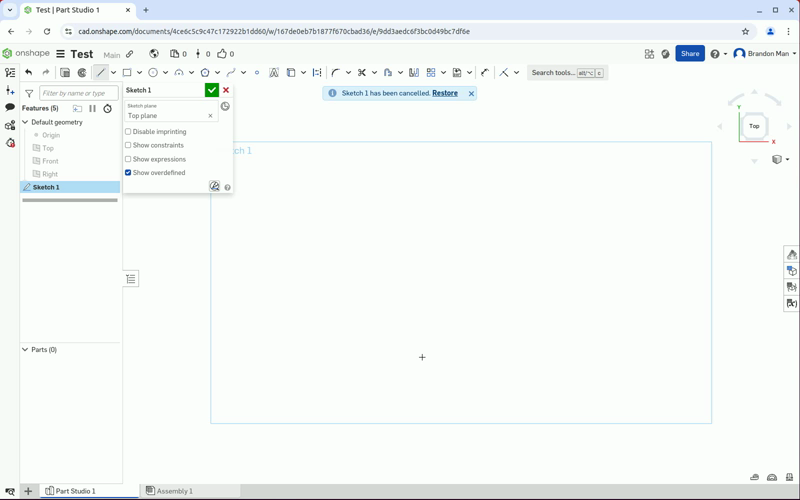
click(422, 356)
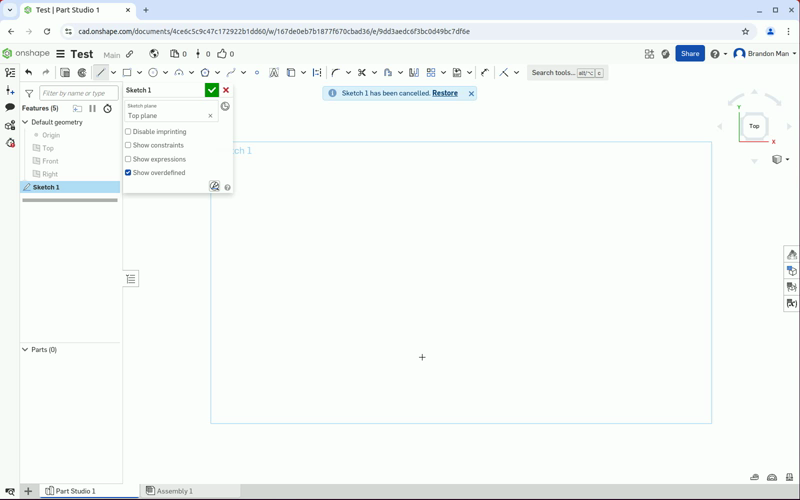
key_up(shift)
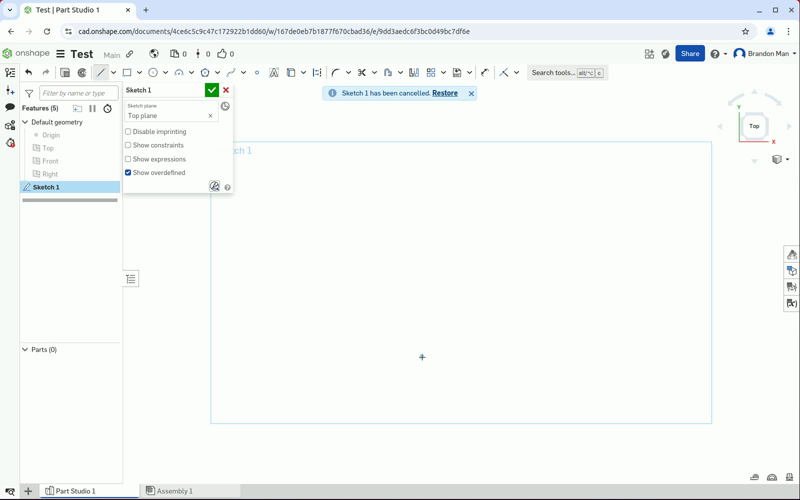
key_down(shift)
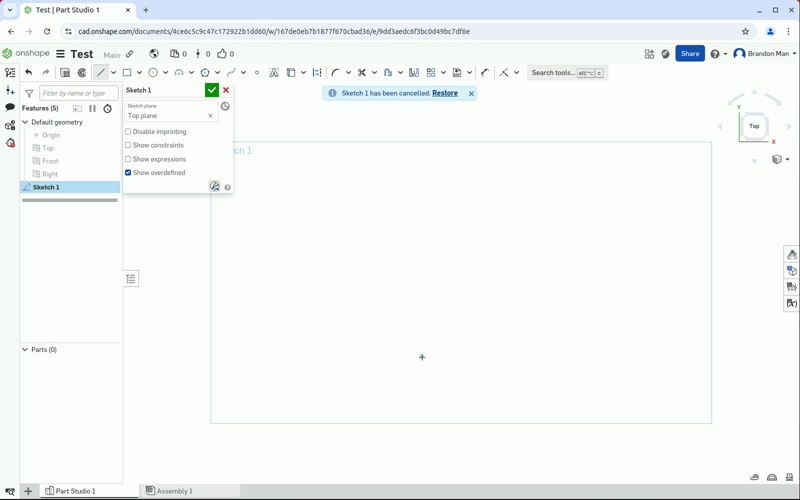
mouse_move(498, 356)
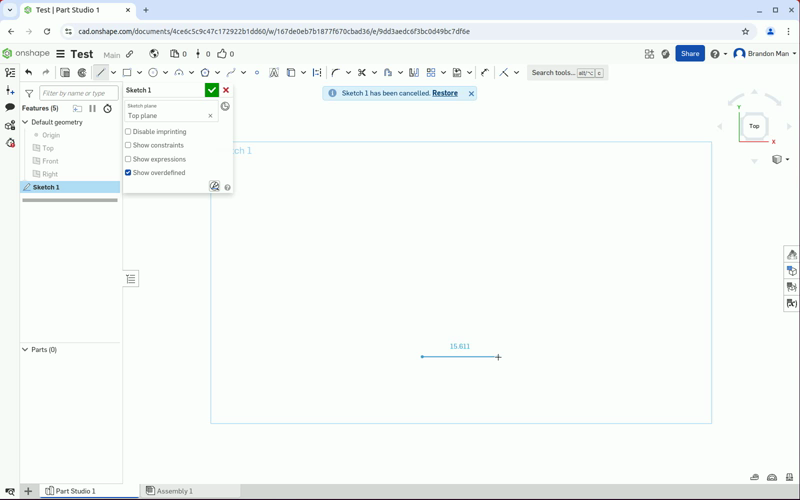
click(498, 356)
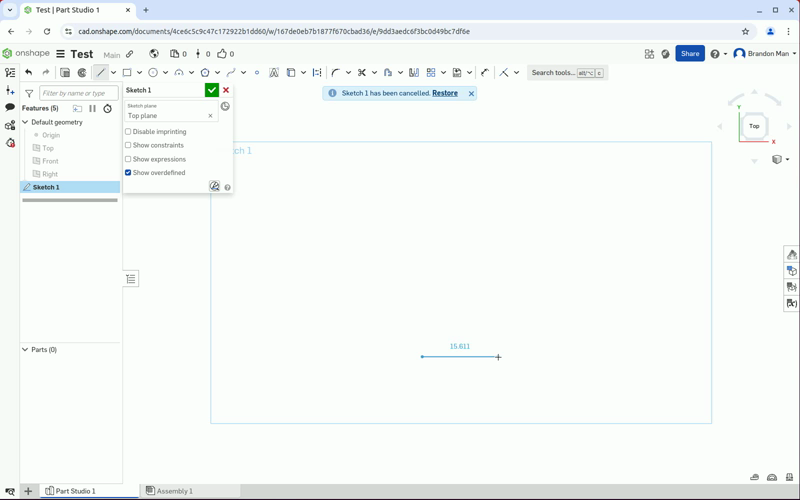
key_up(shift)
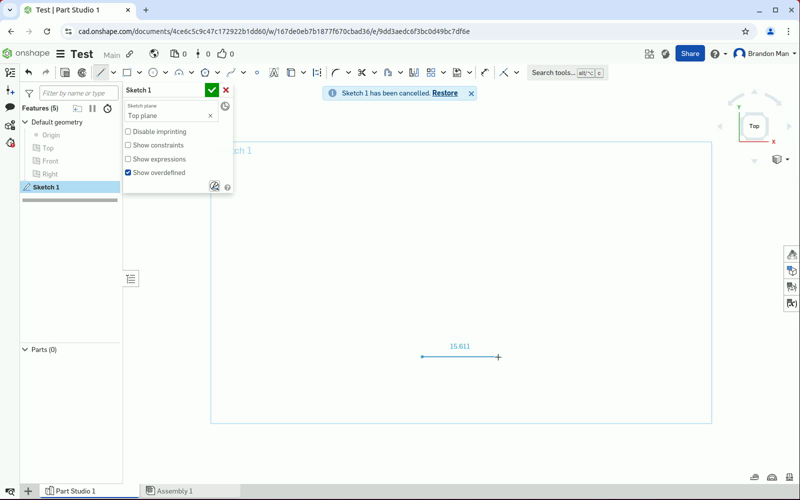
key(esc)
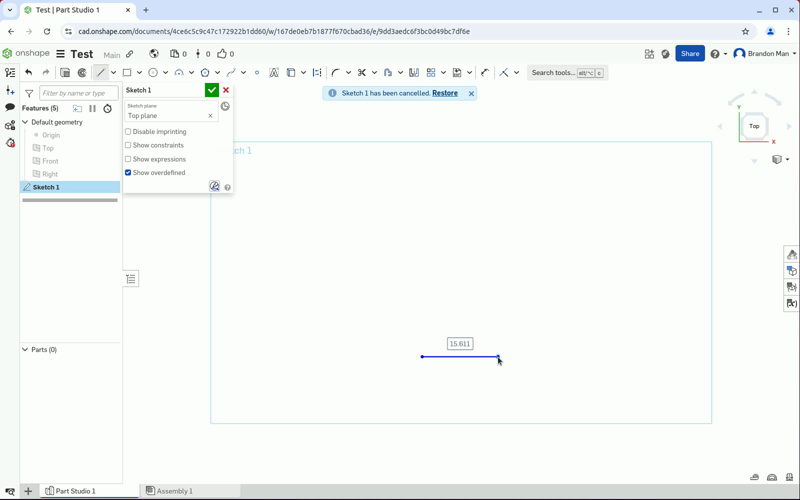
key(a)
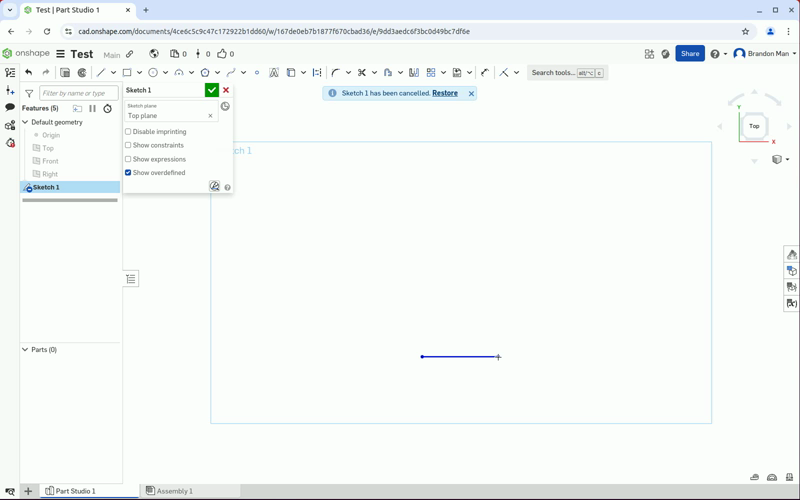
mouse_move(498, 356)
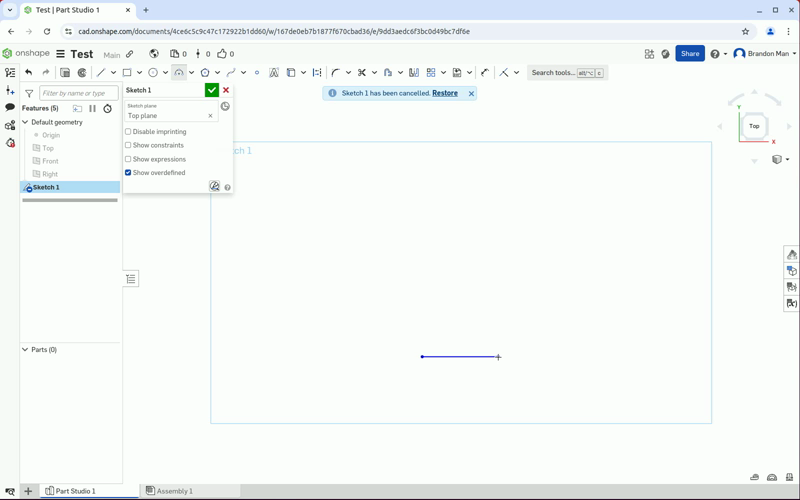
click(498, 356)
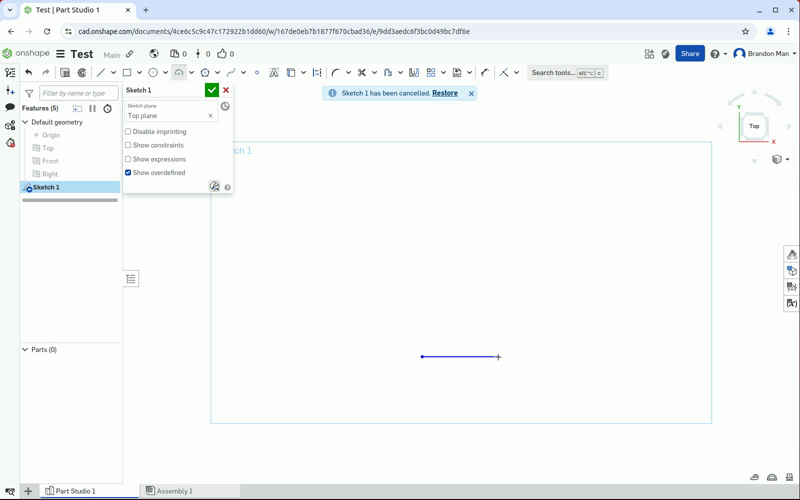
key_down(shift)
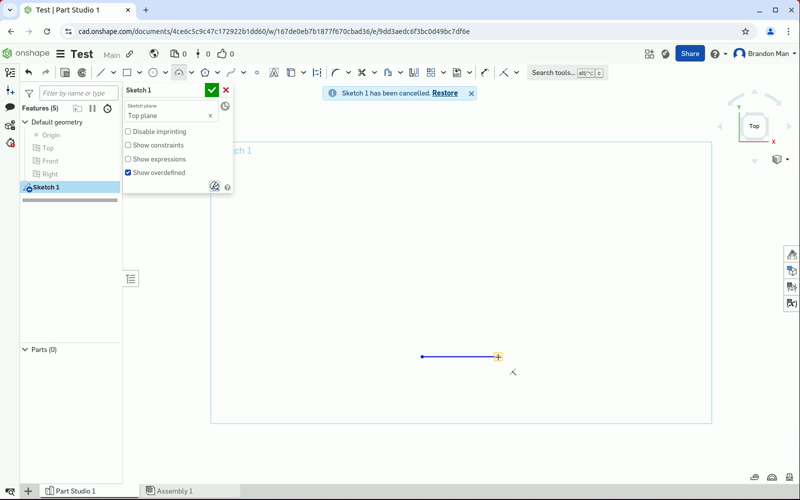
mouse_move(498, 209)
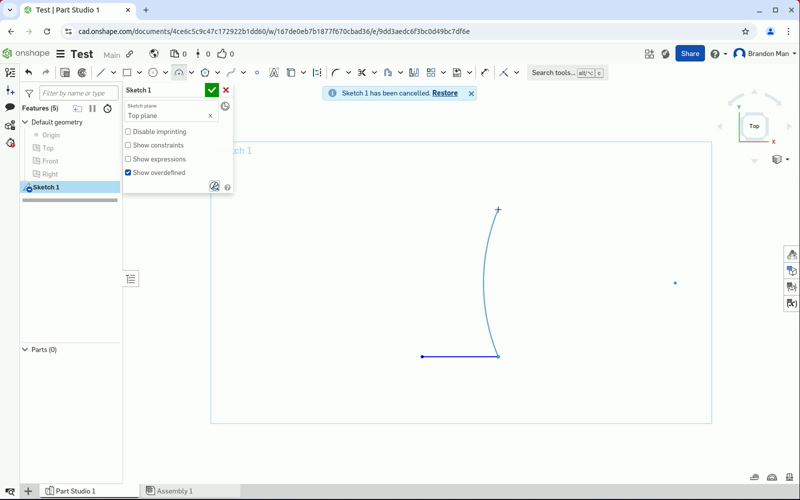
click(498, 209)
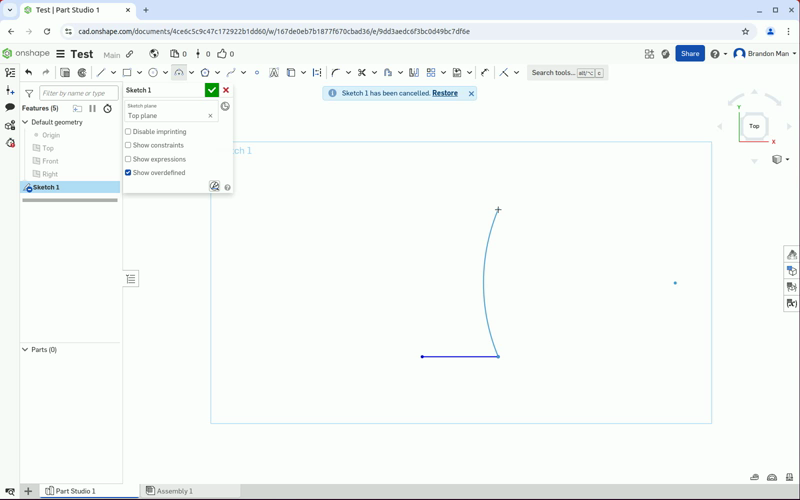
mouse_move(572, 282)
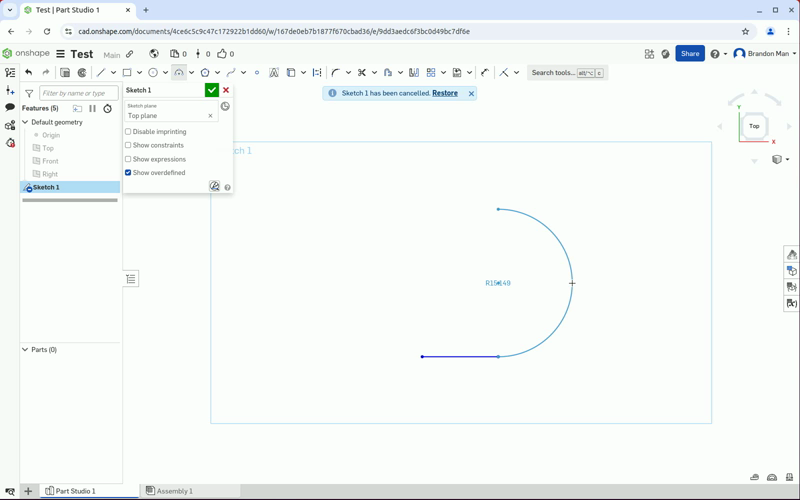
click(572, 282)
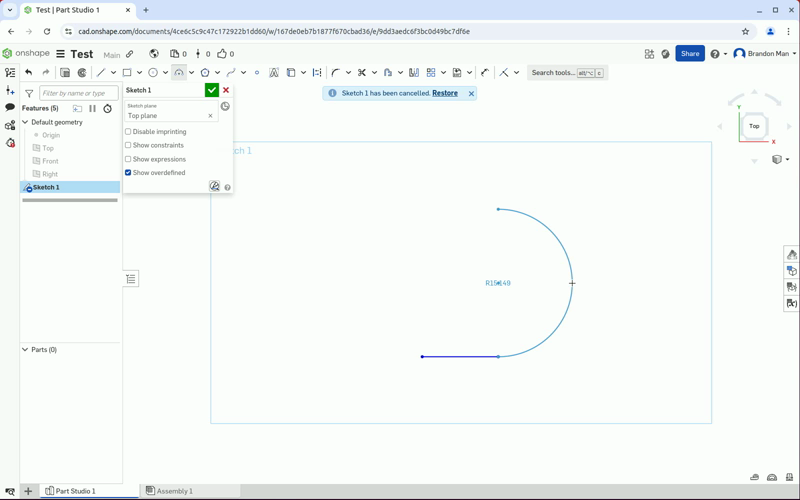
key_up(shift)
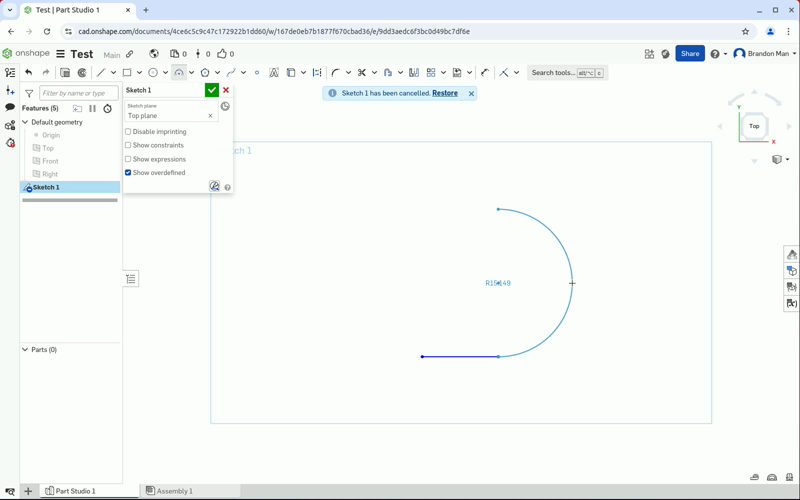
key(esc)
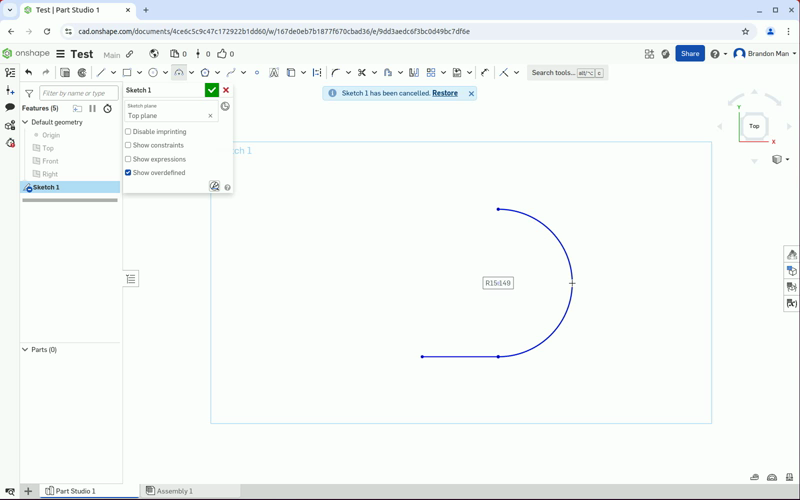
key(l)
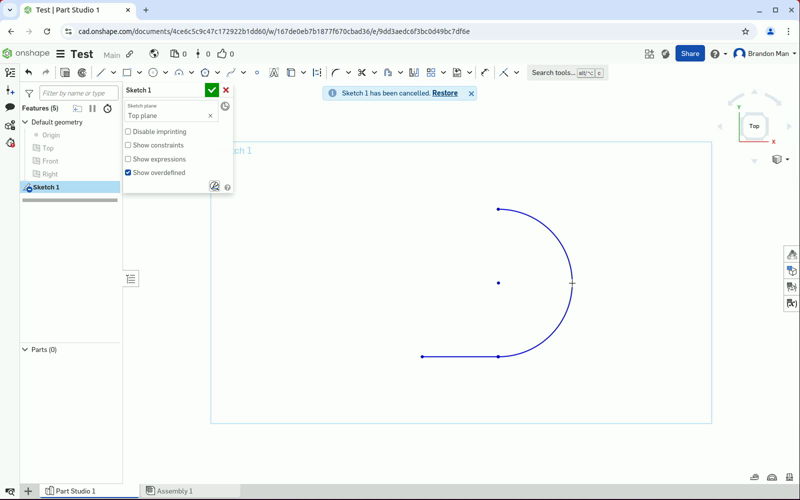
mouse_move(498, 209)
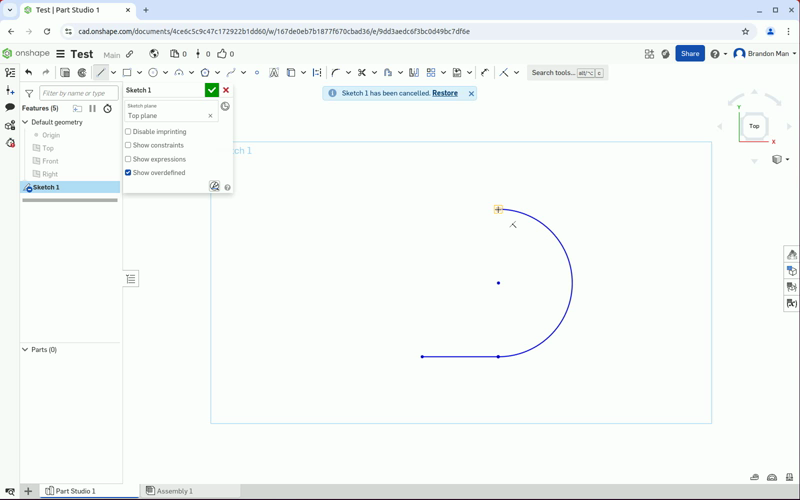
click(498, 209)
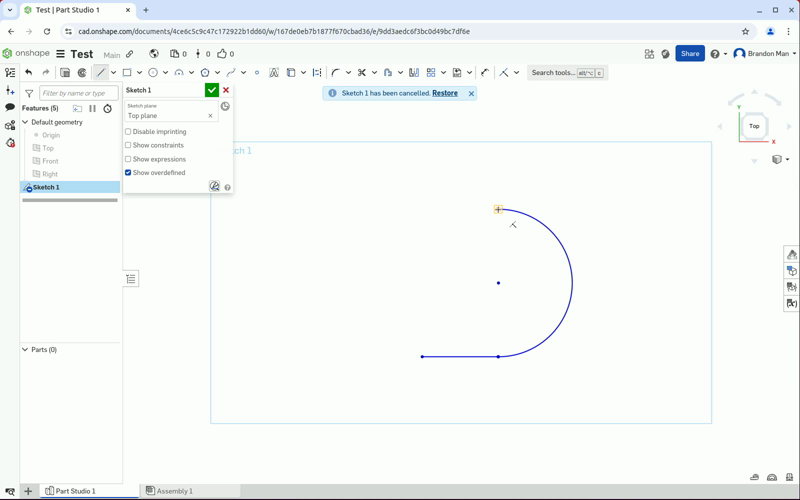
key_down(shift)
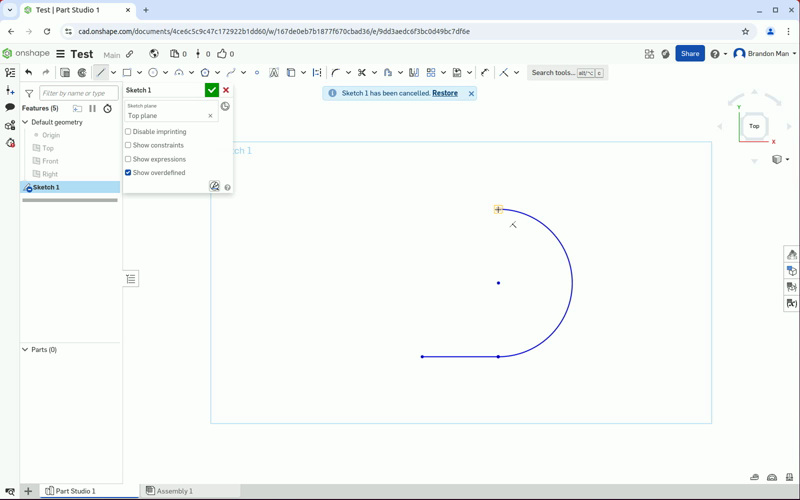
mouse_move(422, 209)
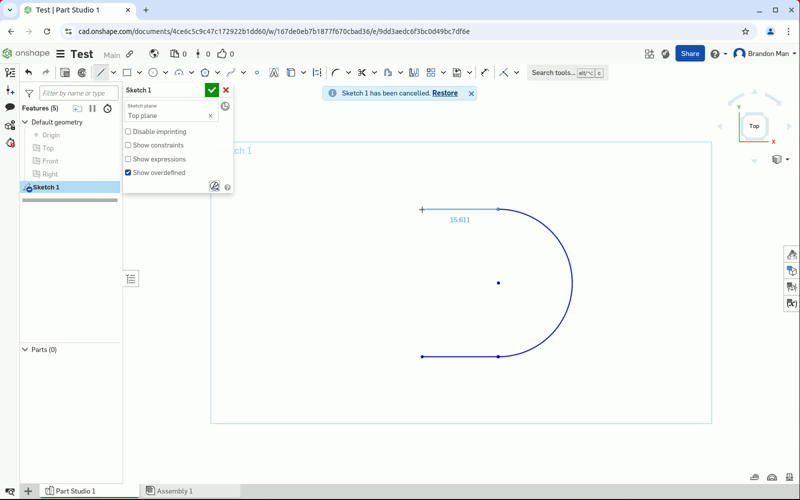
click(422, 209)
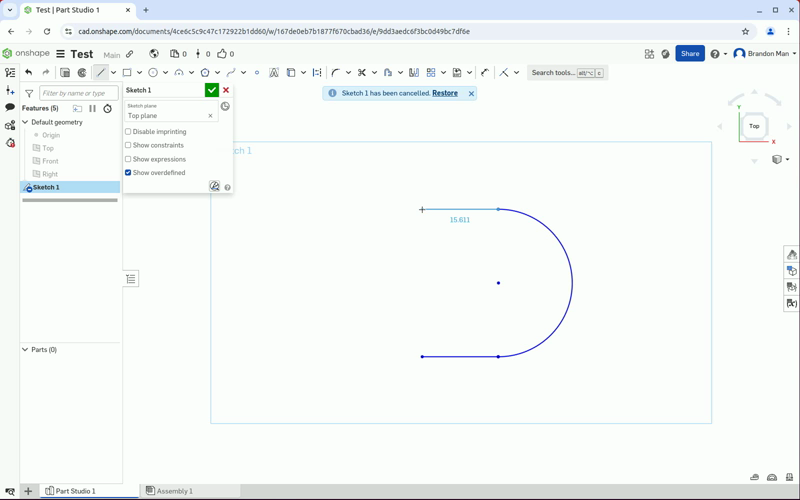
key_up(shift)
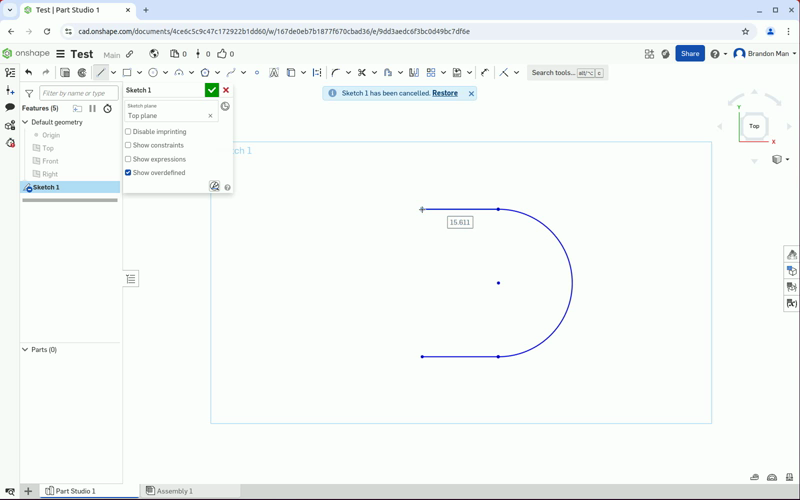
key(esc)
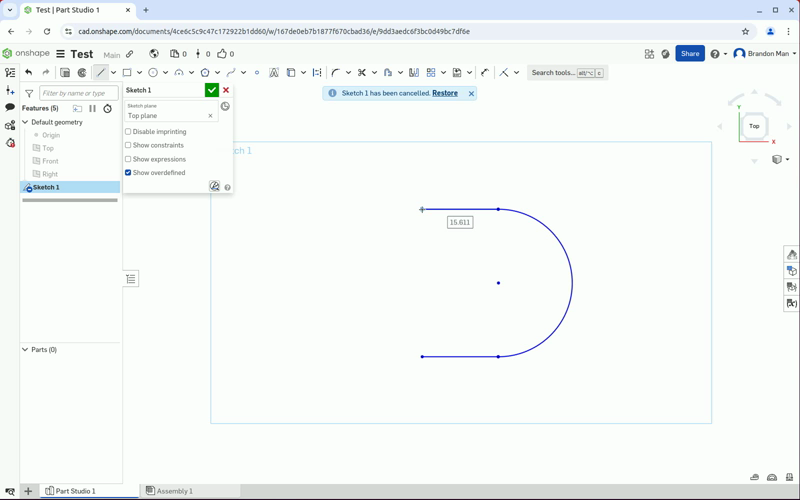
key(a)
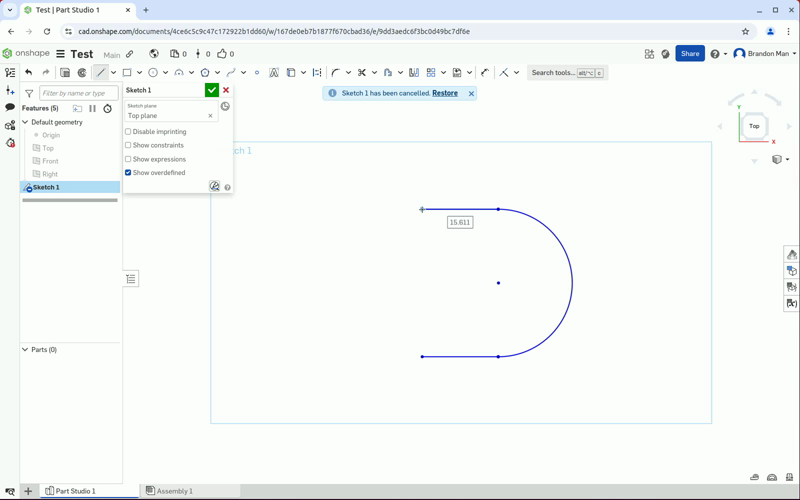
mouse_move(422, 209)
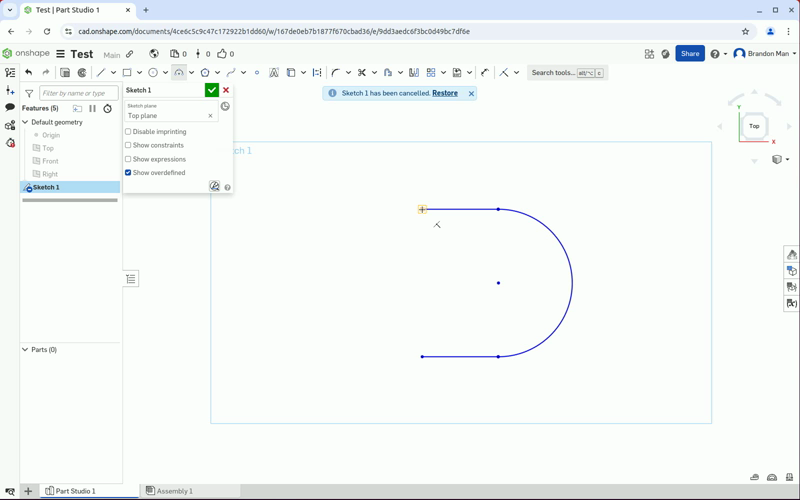
click(422, 209)
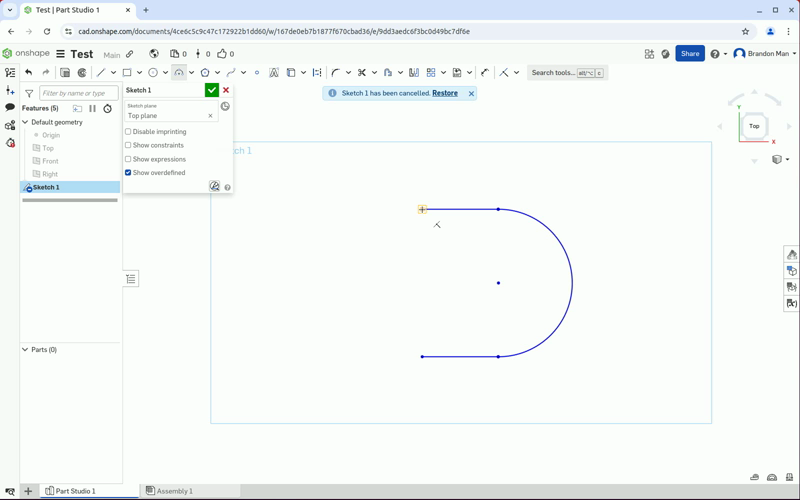
mouse_move(422, 356)
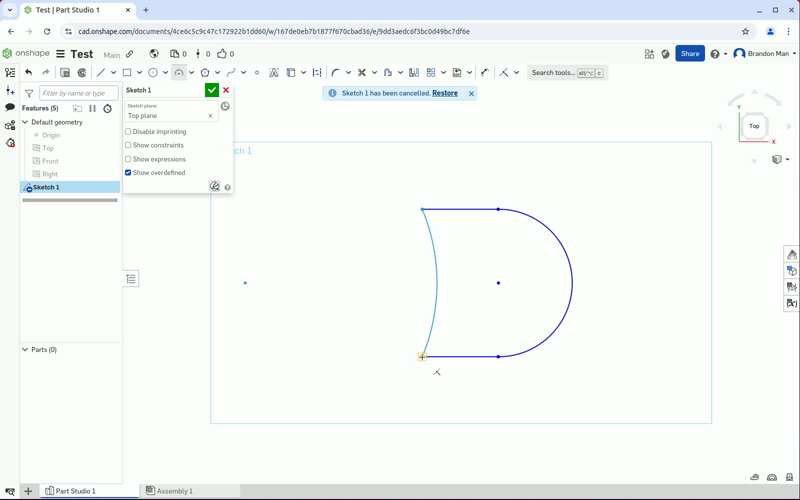
click(422, 356)
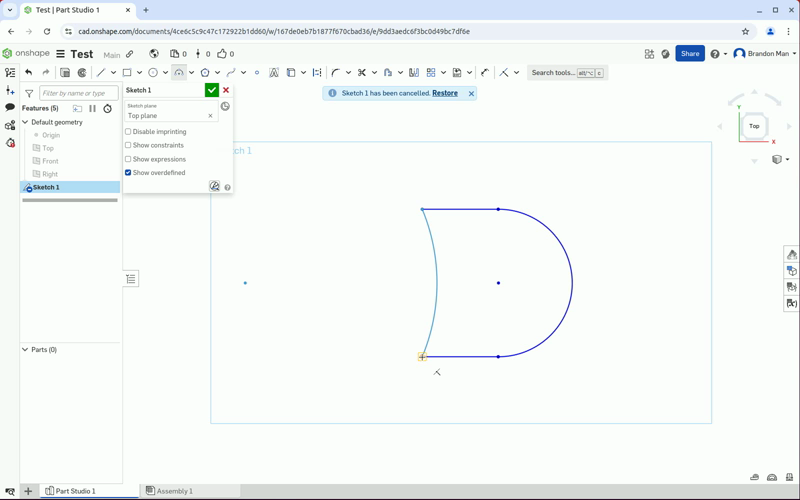
key_down(shift)
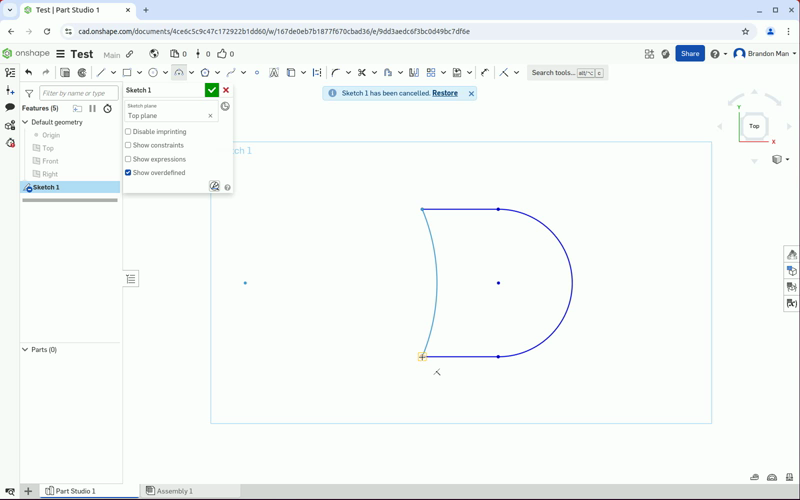
mouse_move(348, 282)
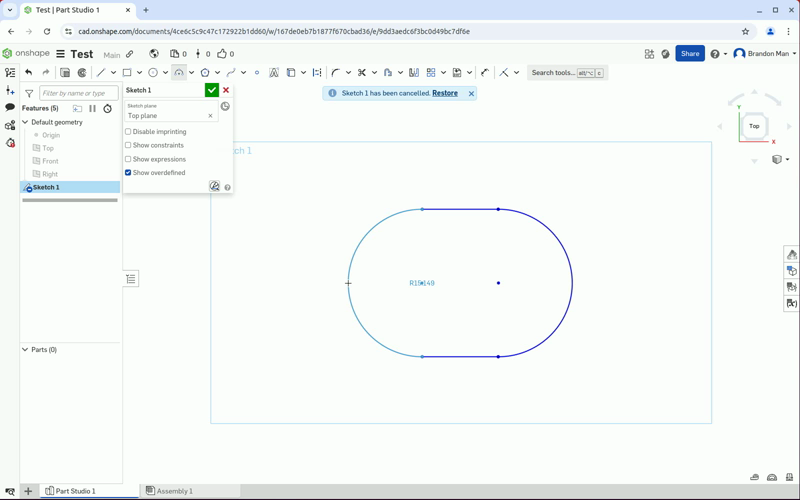
click(348, 282)
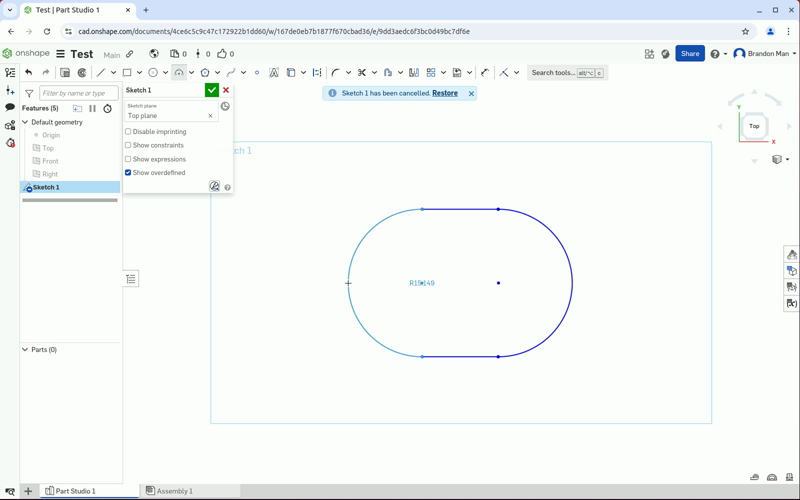
key_up(shift)
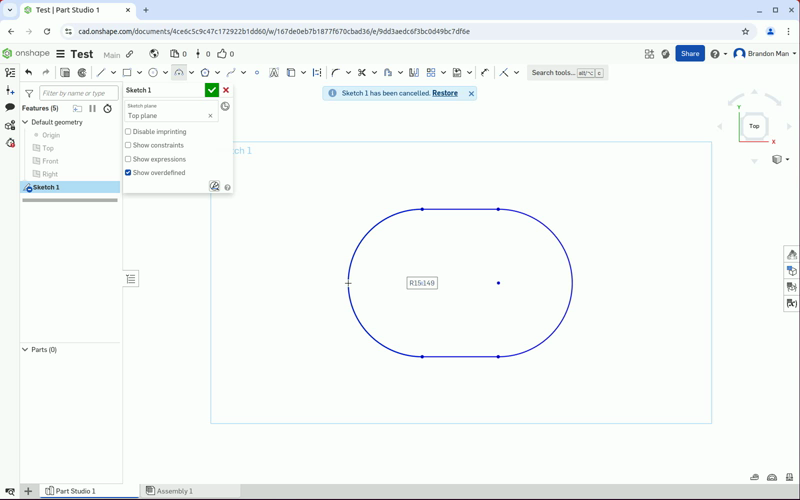
key(esc)
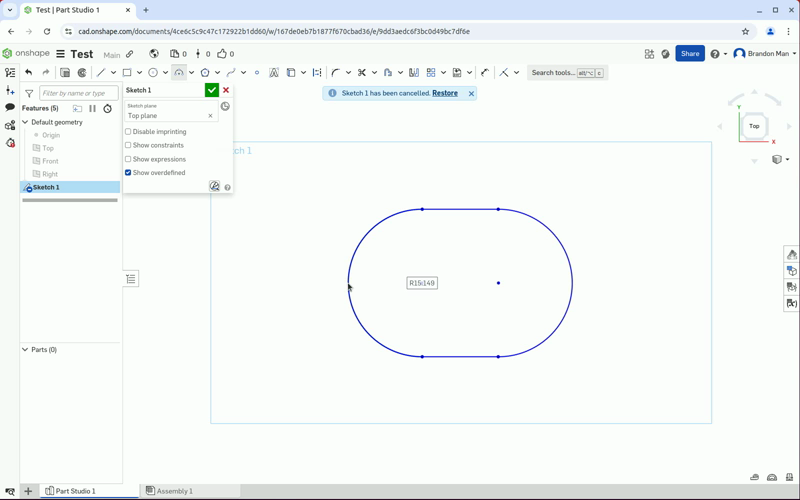
mouse_move(462, 253)
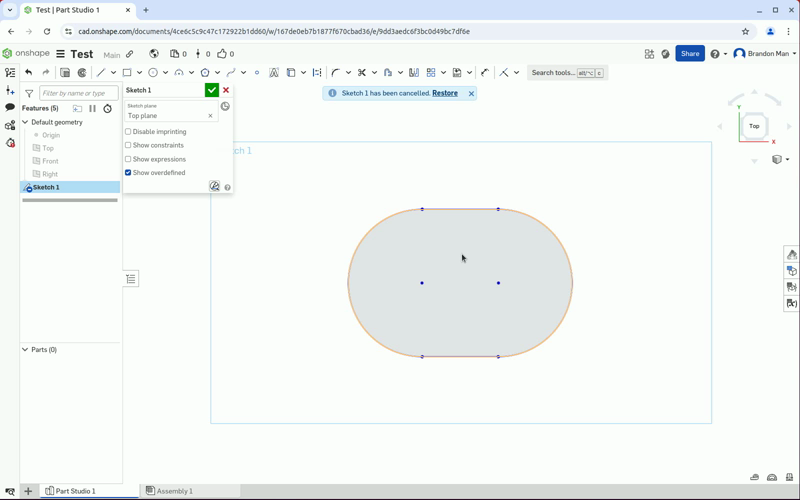
click(462, 253)
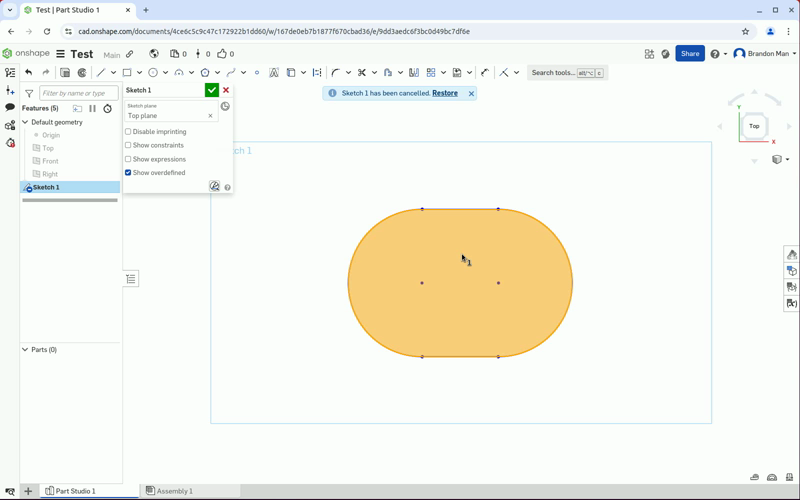
mouse_move(73, 352)
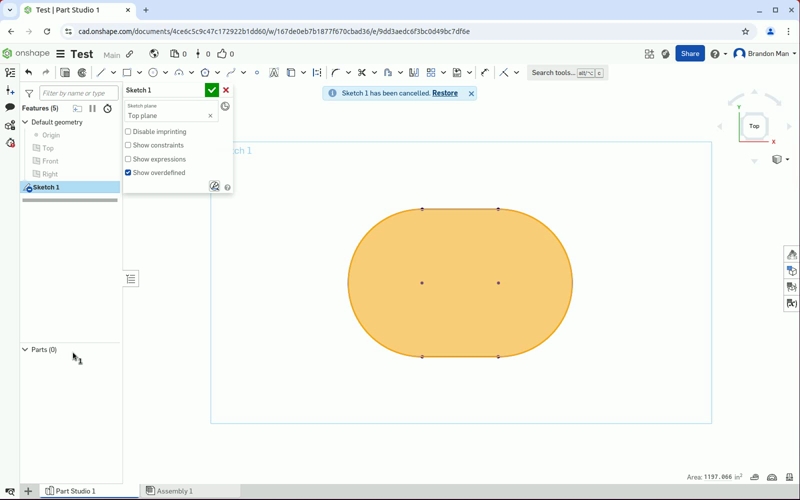
key(shift+y)
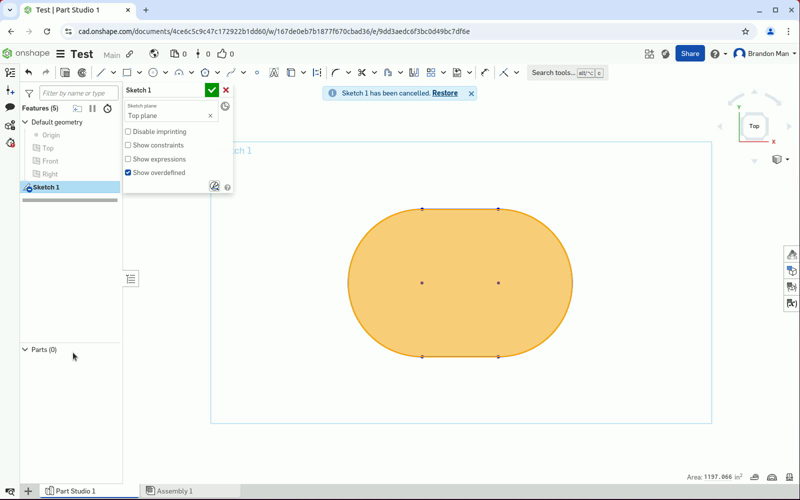
key(shift+e)
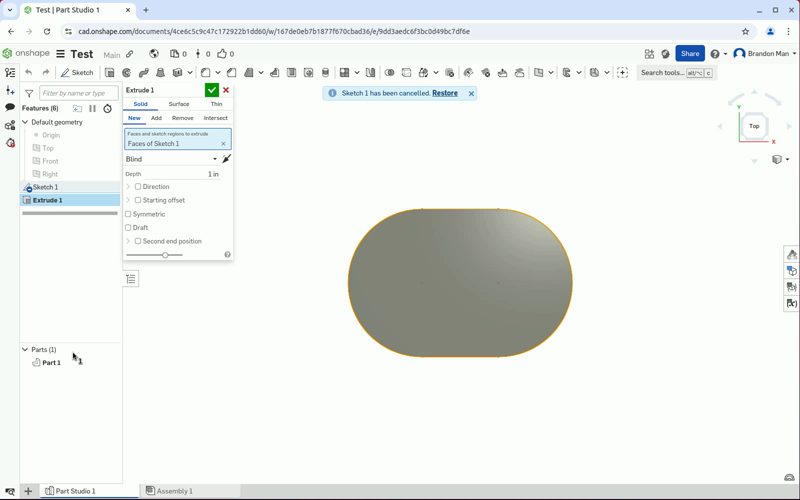
mouse_move(143, 106)
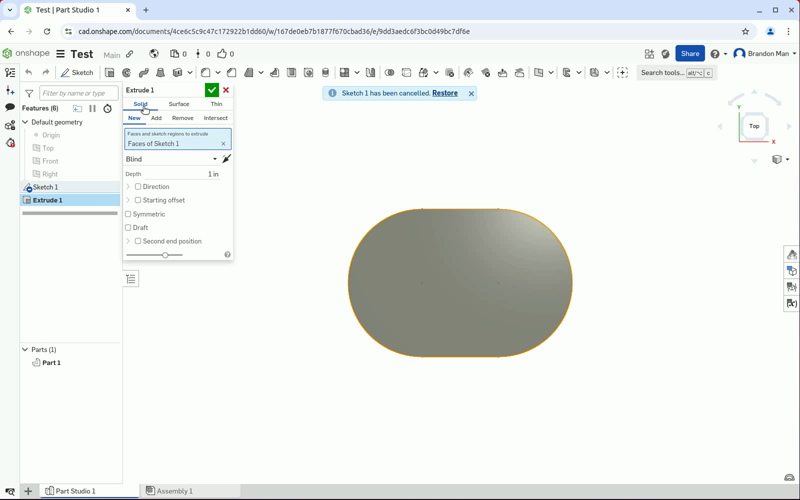
click(143, 106)
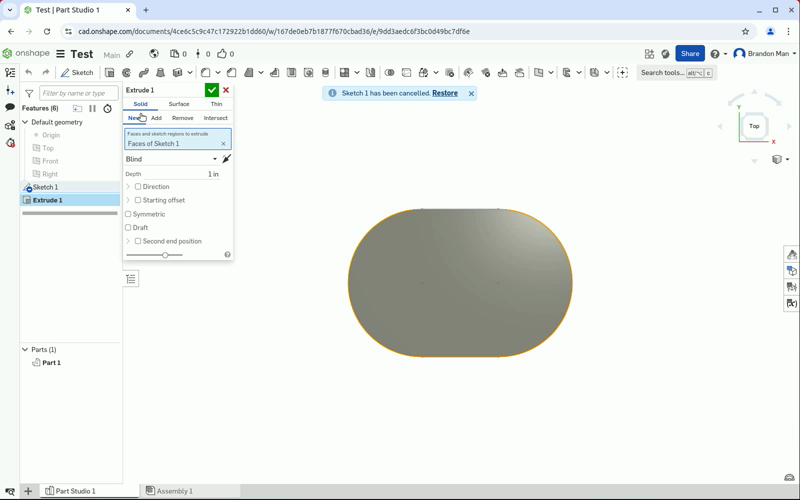
mouse_move(137, 120)
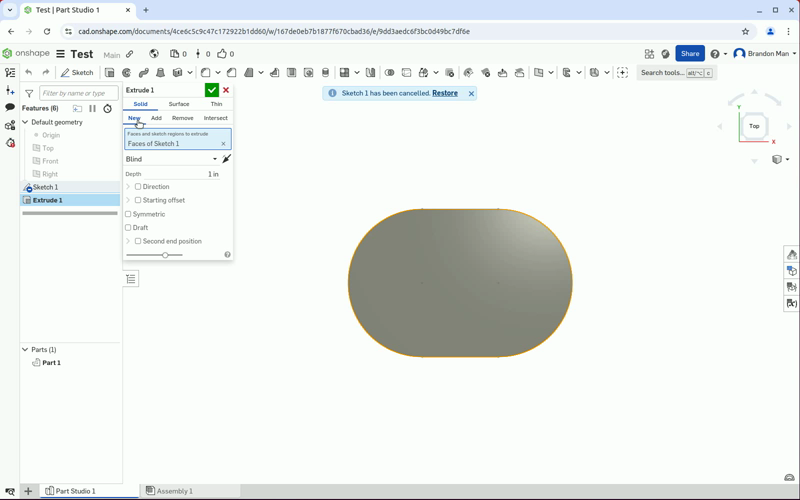
click(137, 120)
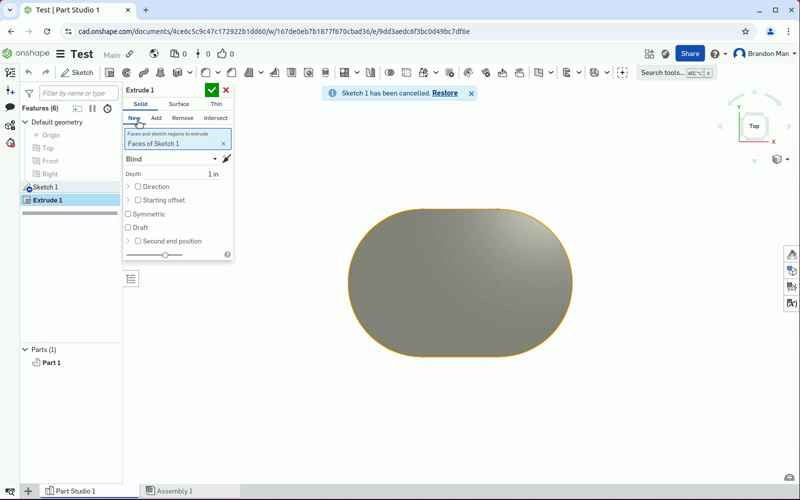
key(tab, 4)
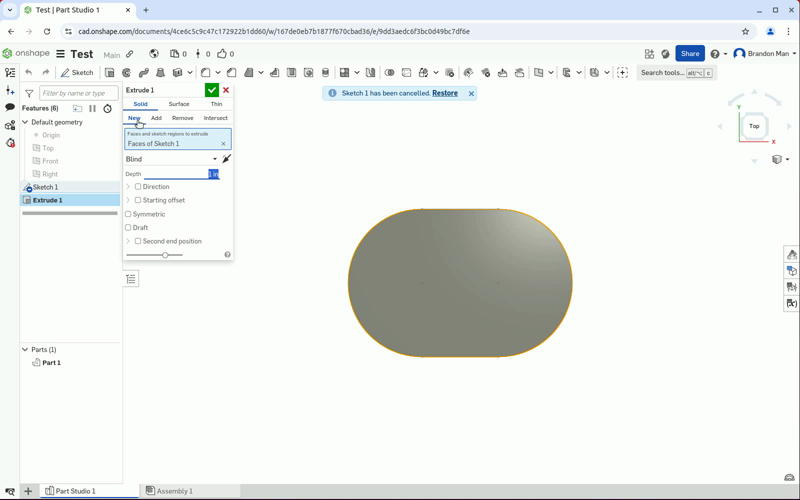
text(20.942)
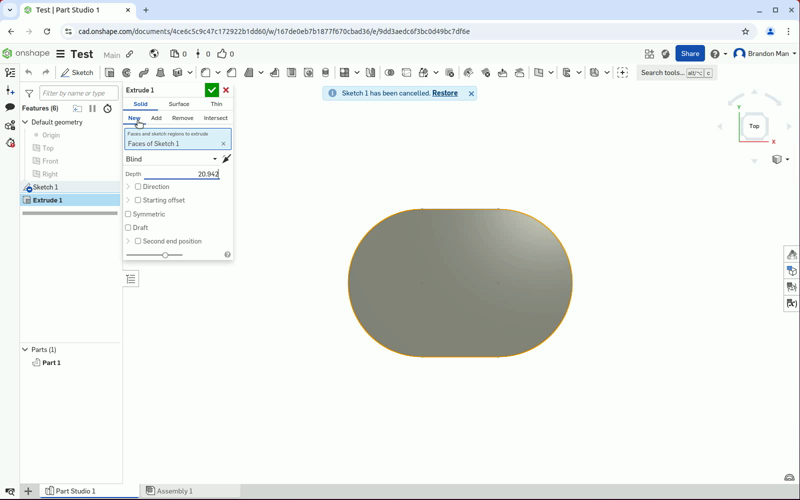
key(enter)
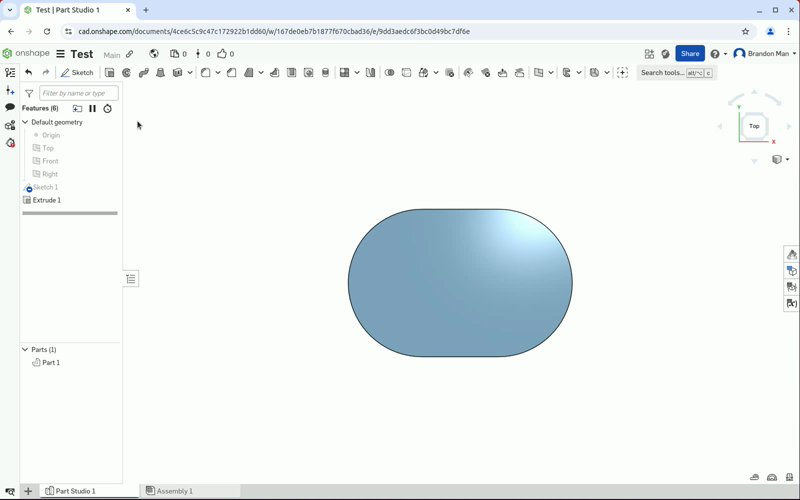
key(shift+h)
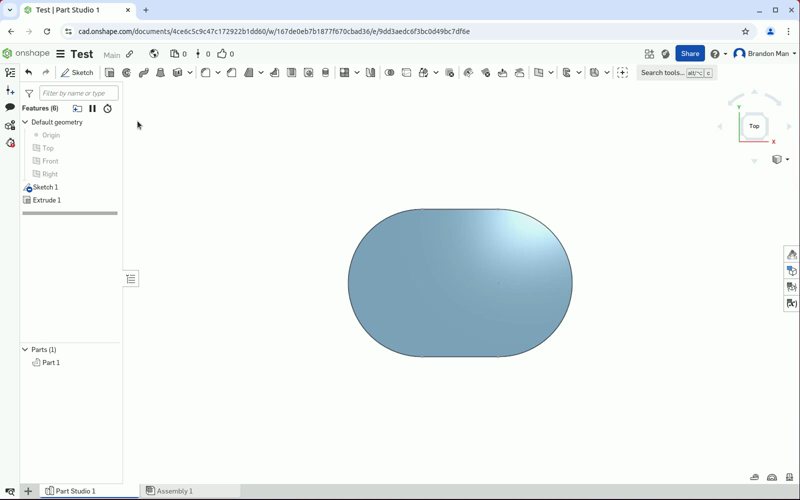
key(shift+h)
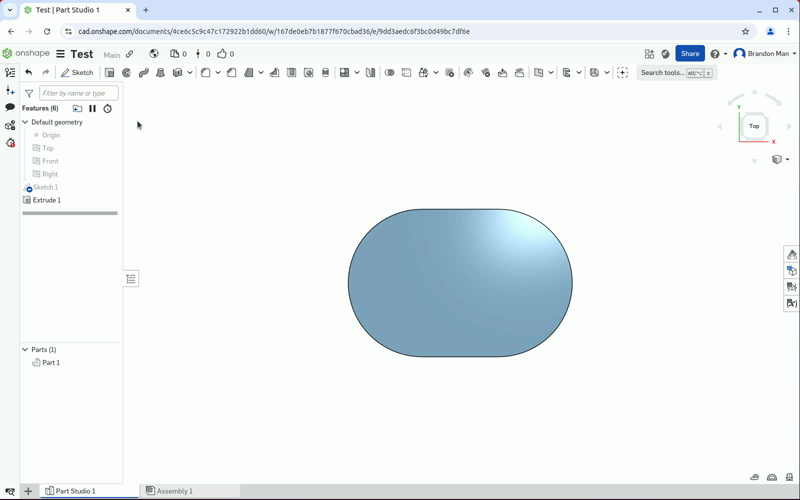
mouse_move(73, 189)
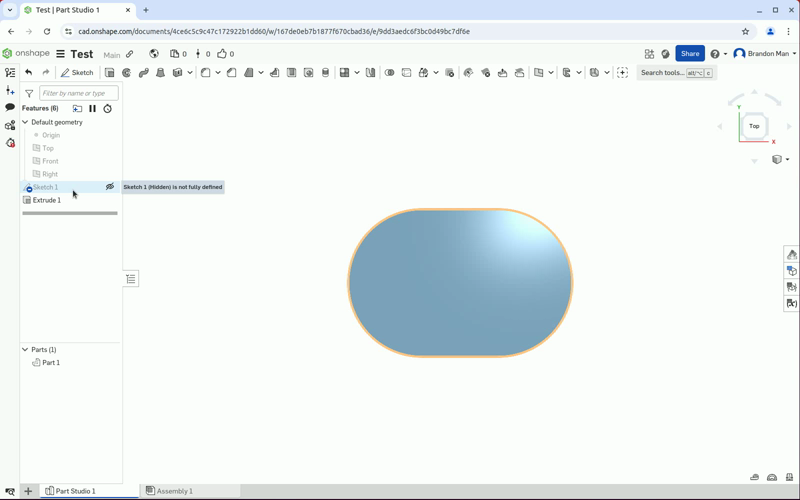
click(73, 189)
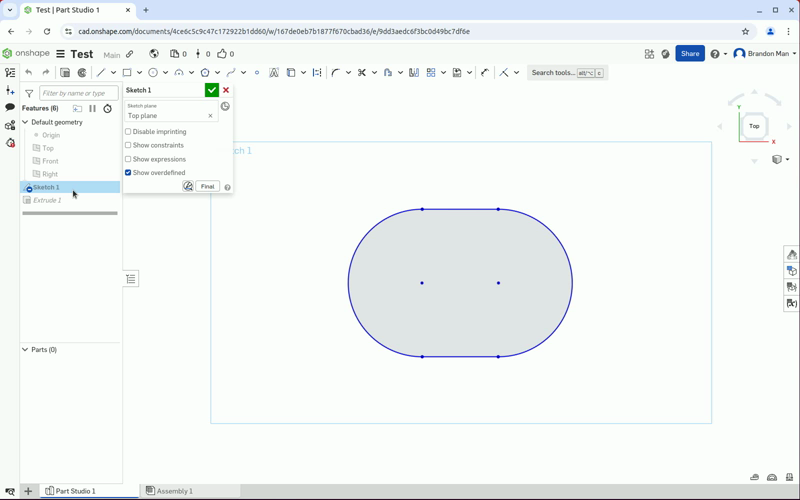
mouse_move(229, 92)
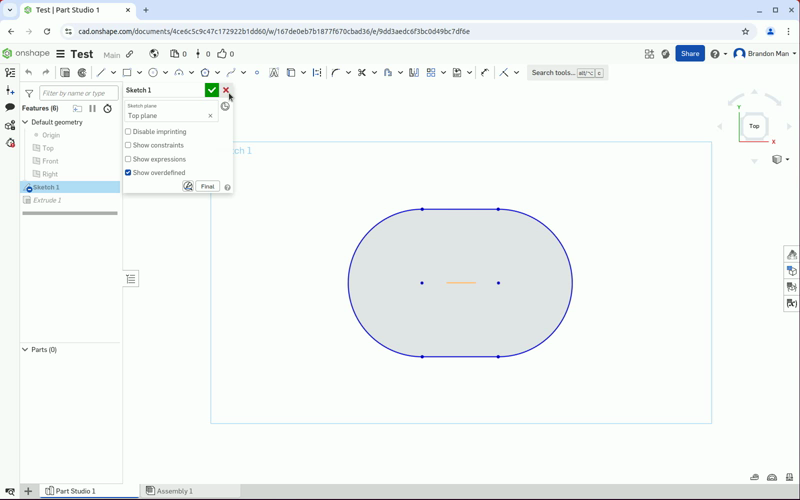
click(229, 92)
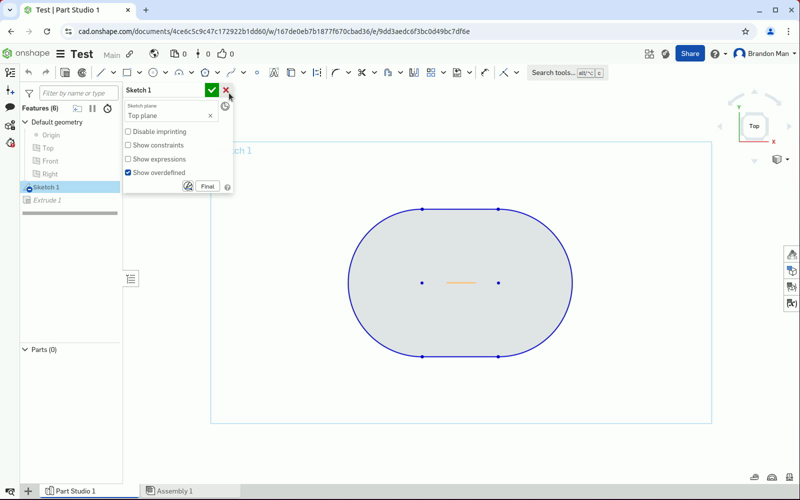
key(shift+s)
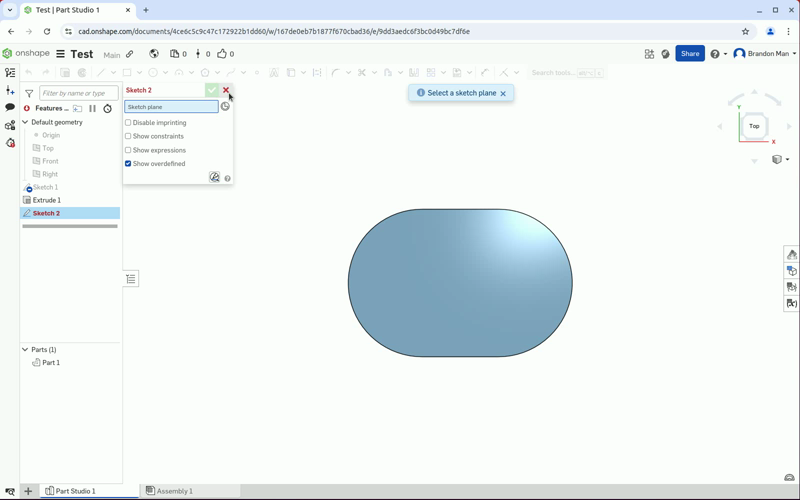
mouse_move(73, 150)
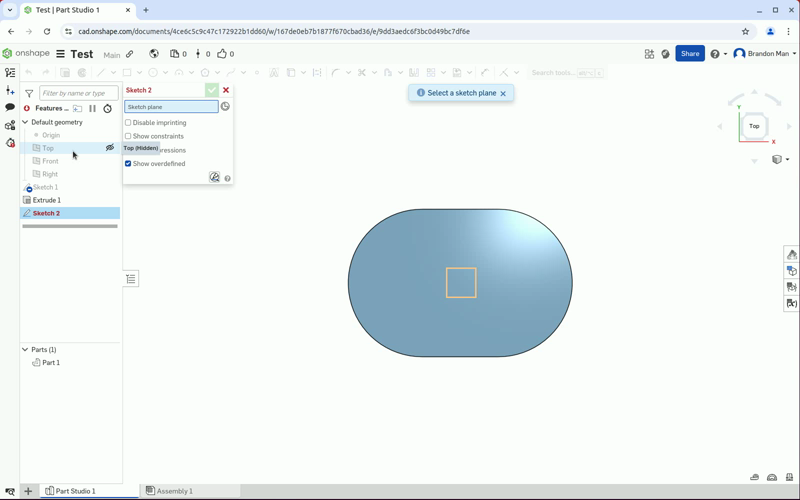
click(73, 150)
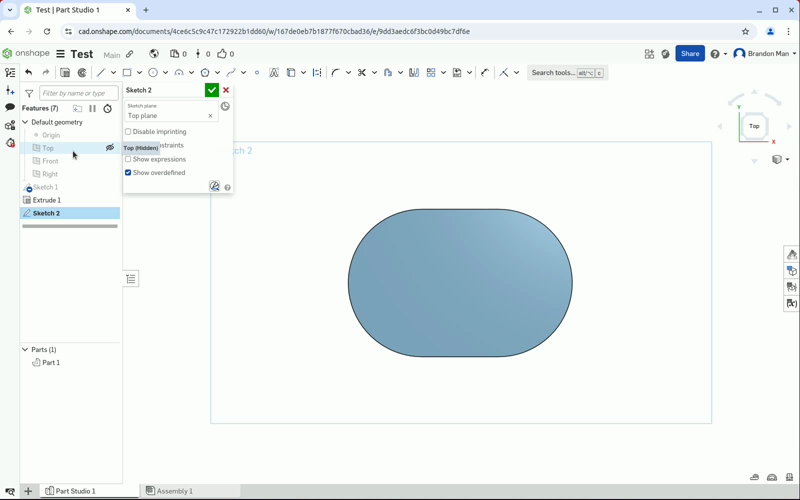
mouse_move(73, 352)
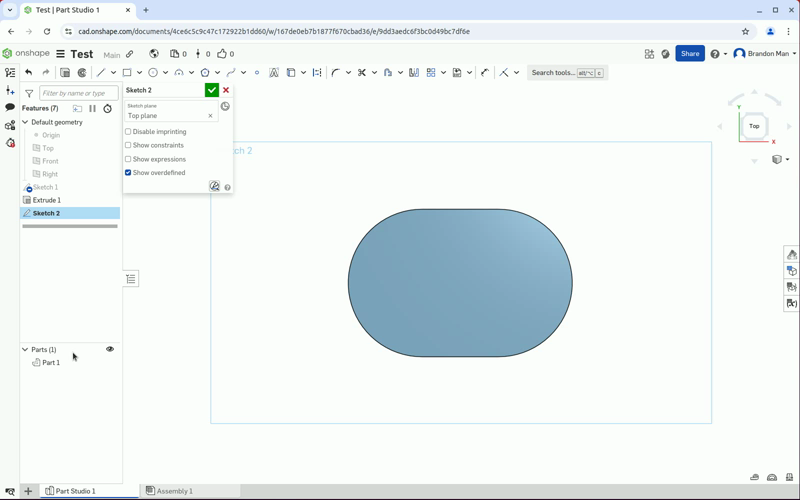
key(y)
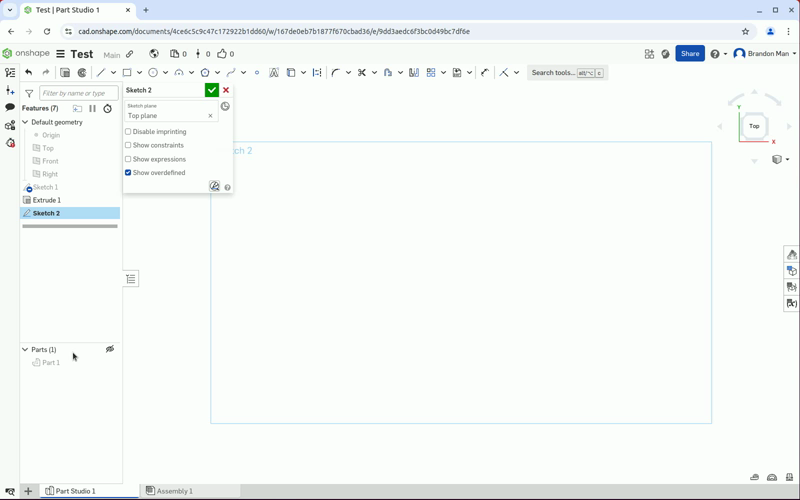
key(a)
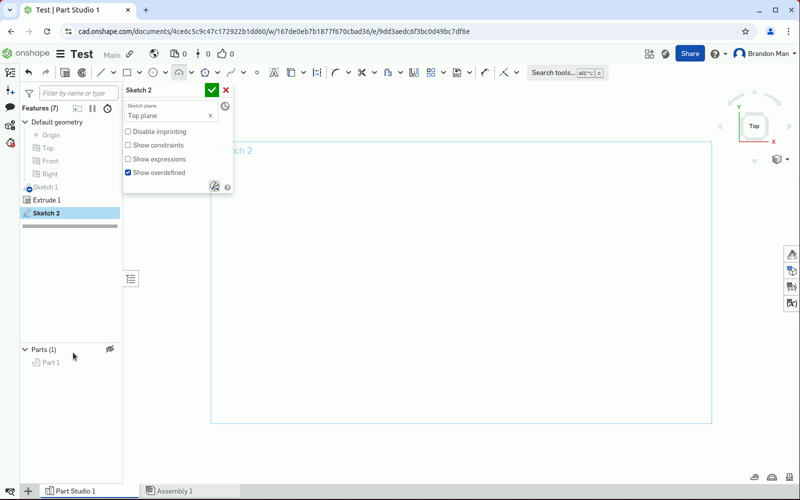
key_down(shift)
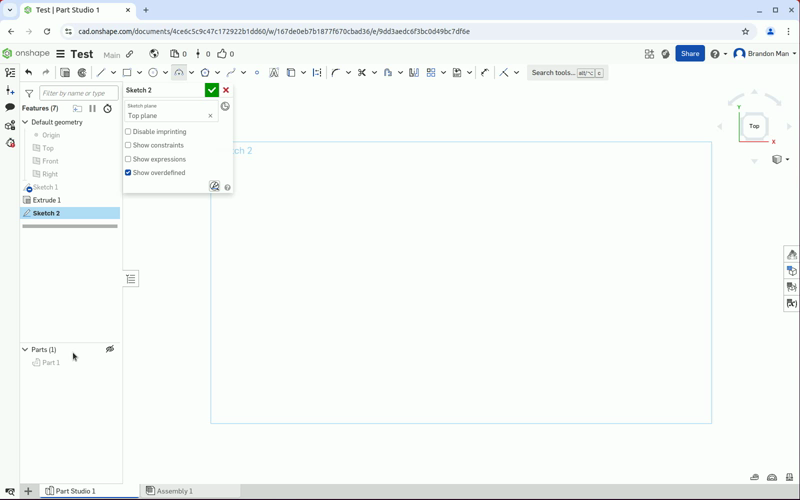
mouse_move(352, 282)
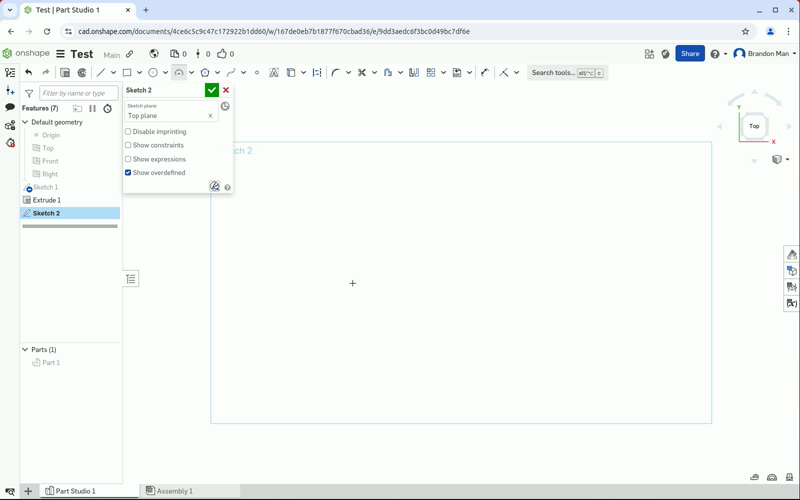
click(352, 282)
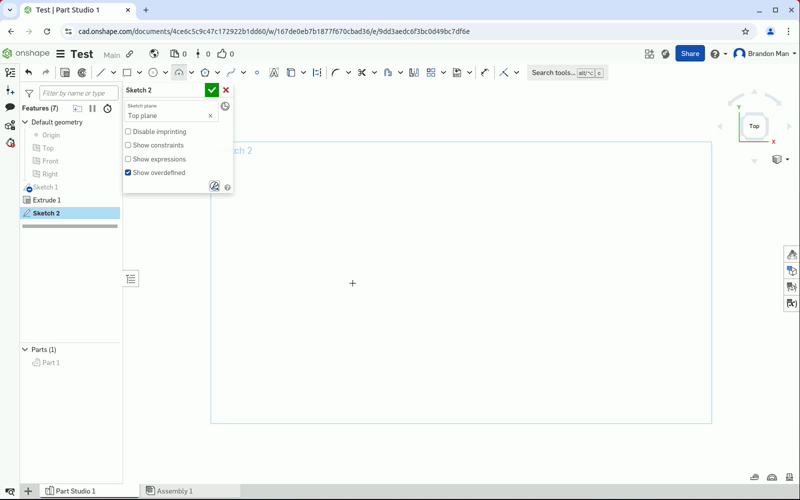
key_up(shift)
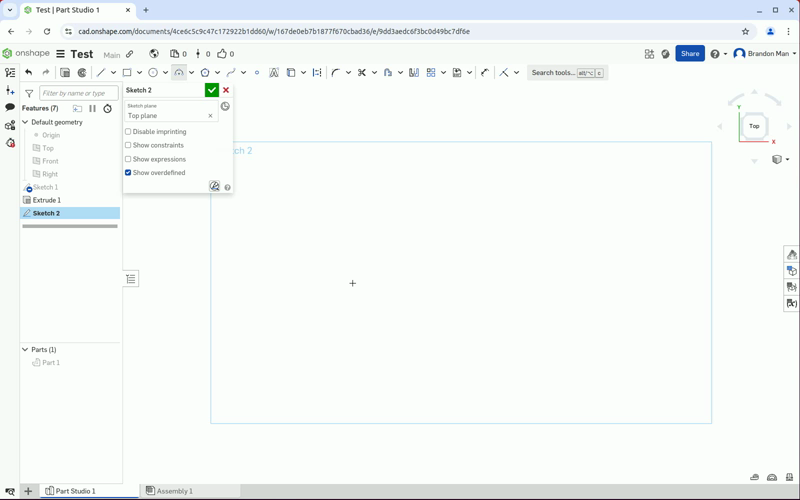
key_down(shift)
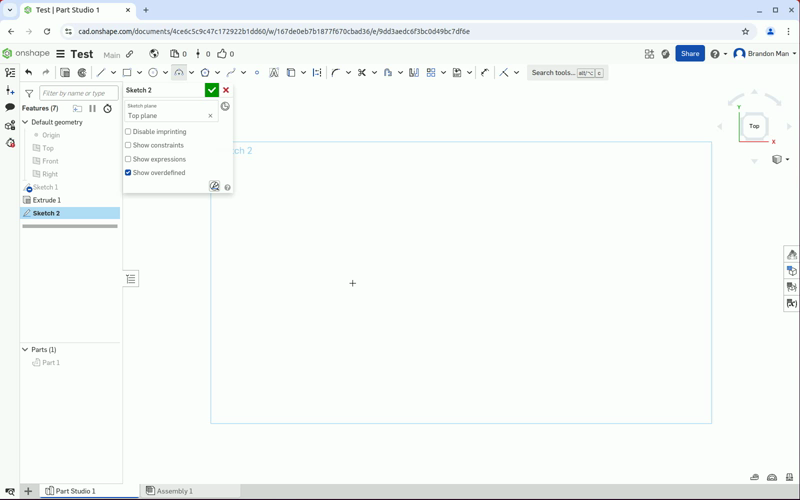
mouse_move(422, 352)
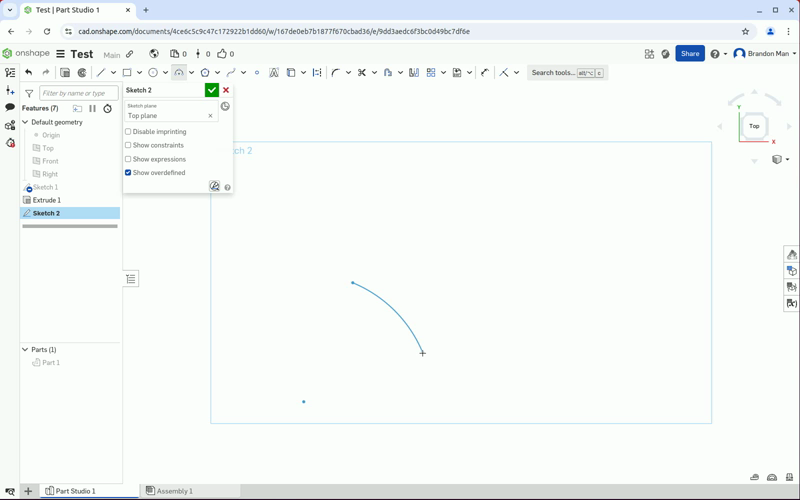
click(422, 352)
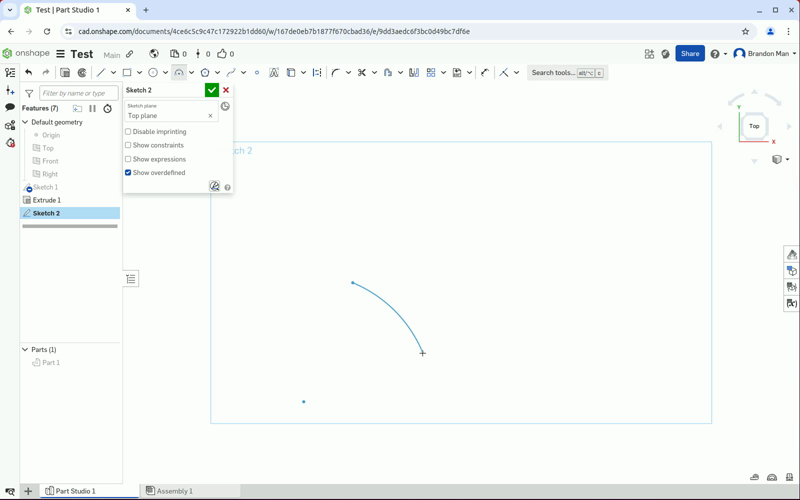
mouse_move(373, 332)
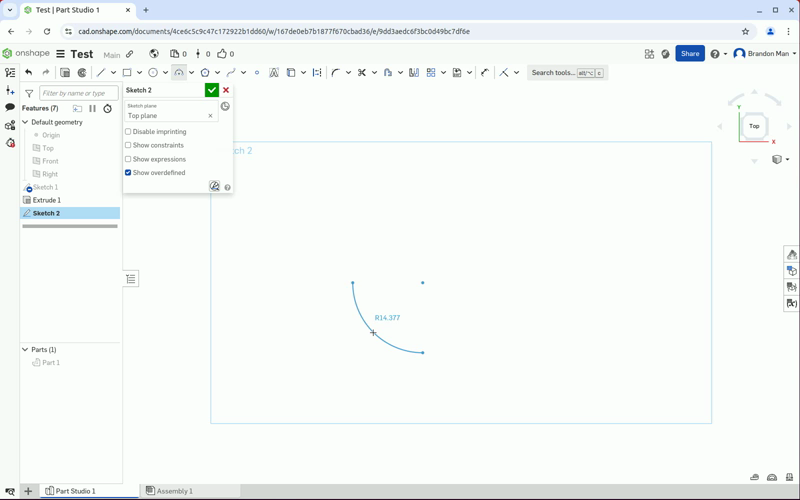
click(373, 332)
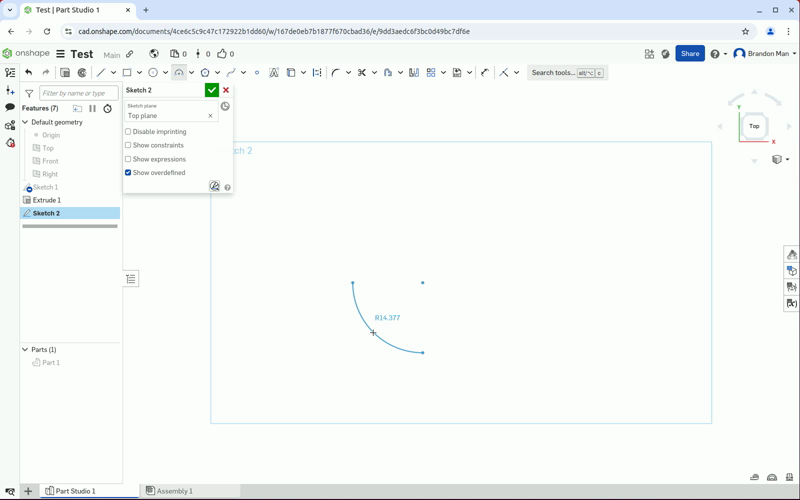
key_up(shift)
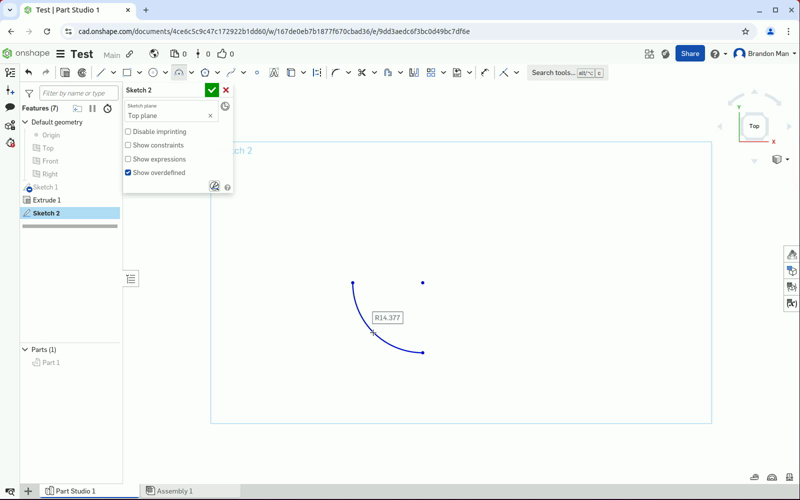
key(esc)
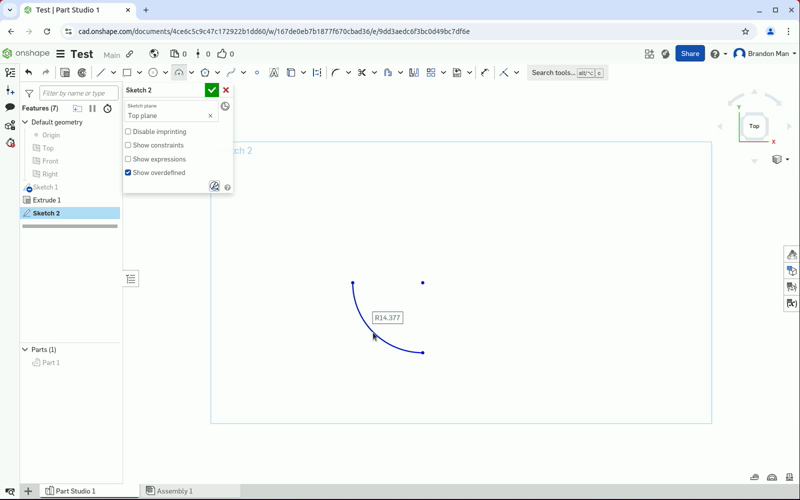
key(l)
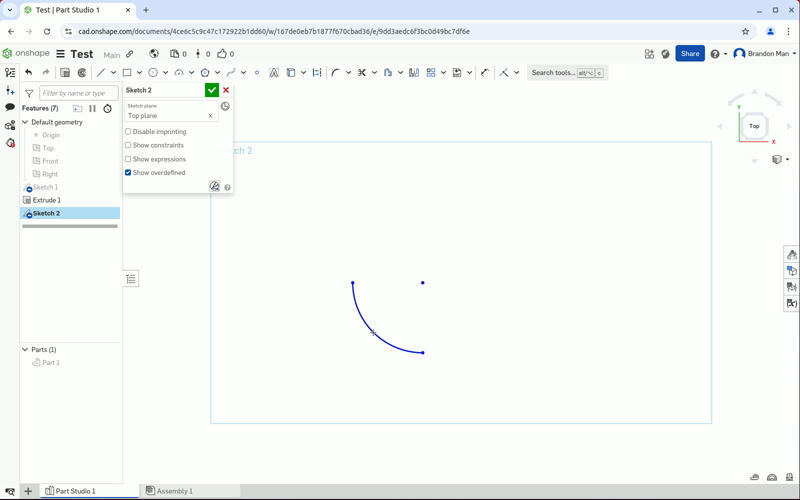
mouse_move(422, 352)
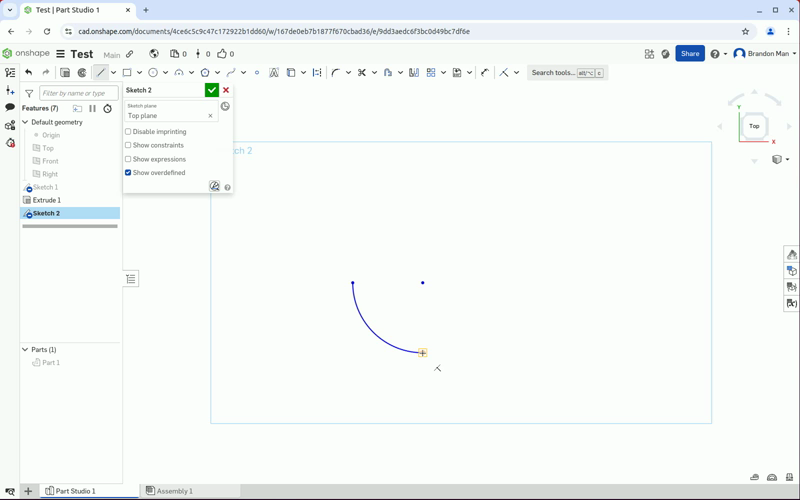
click(422, 352)
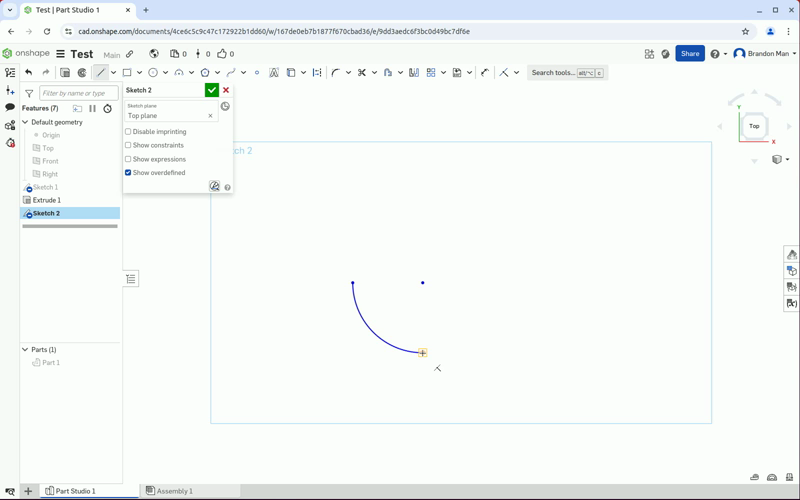
key_down(shift)
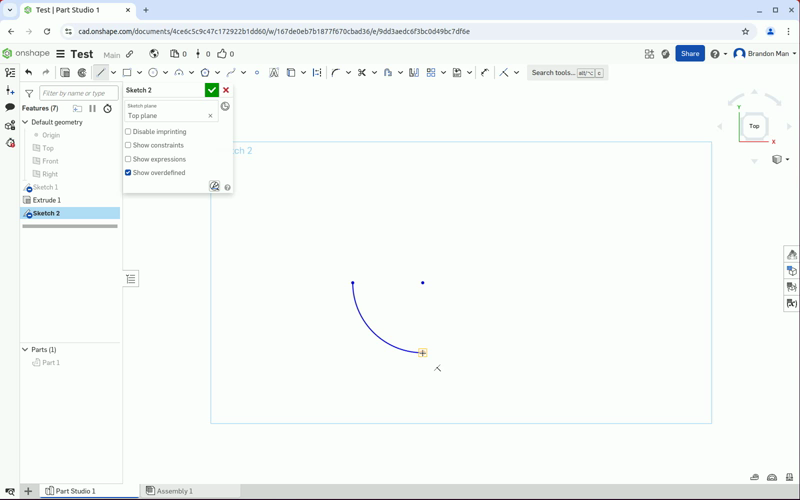
mouse_move(496, 352)
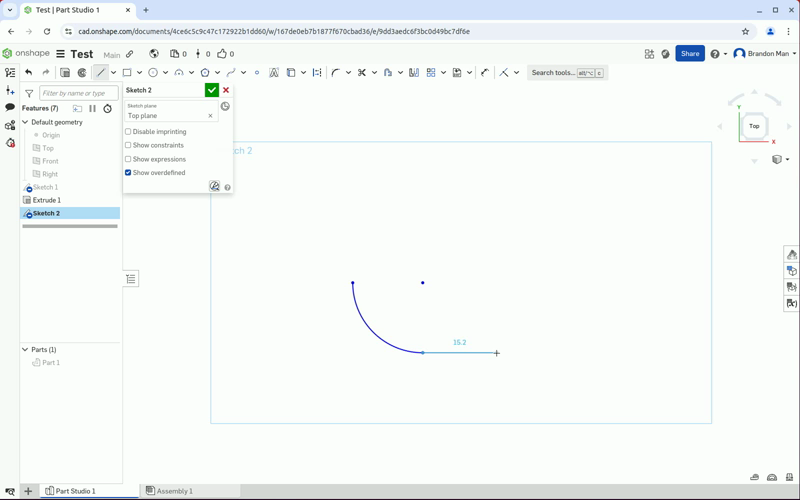
click(496, 352)
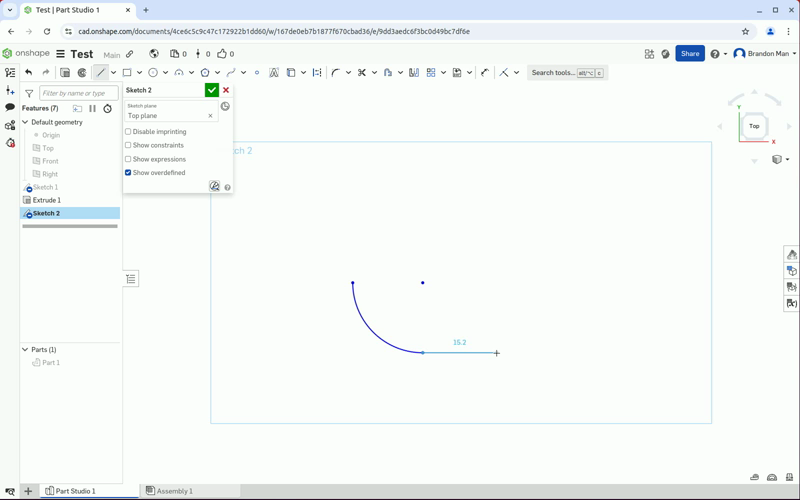
key_up(shift)
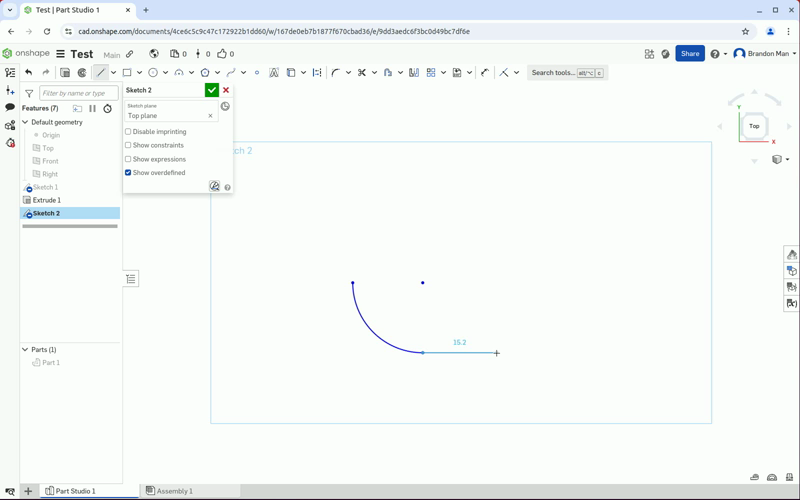
key(esc)
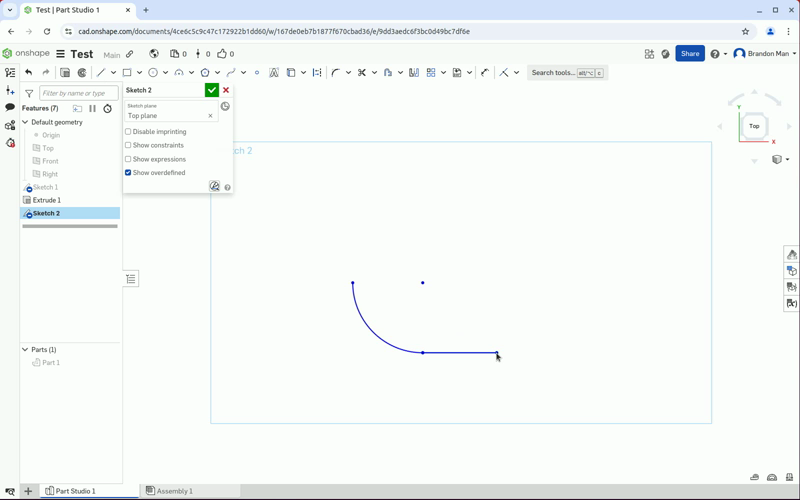
key(a)
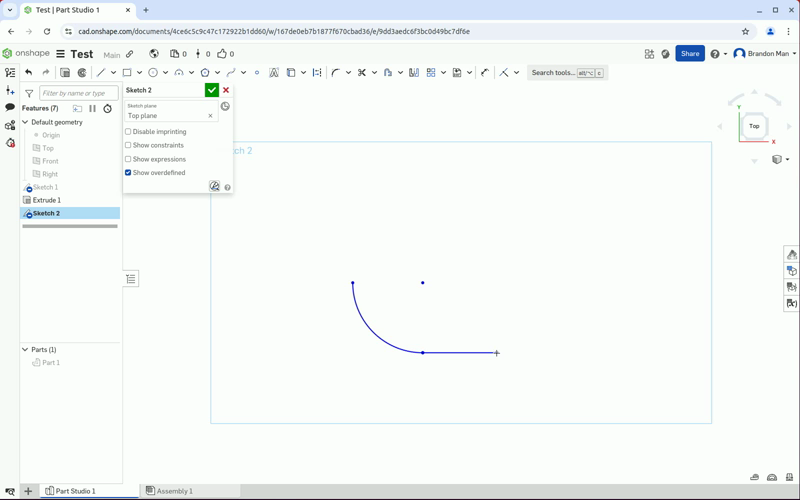
mouse_move(496, 352)
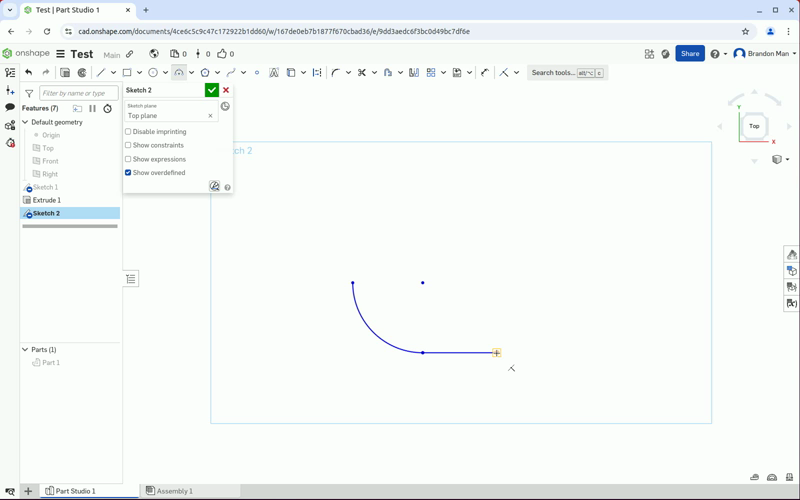
click(496, 352)
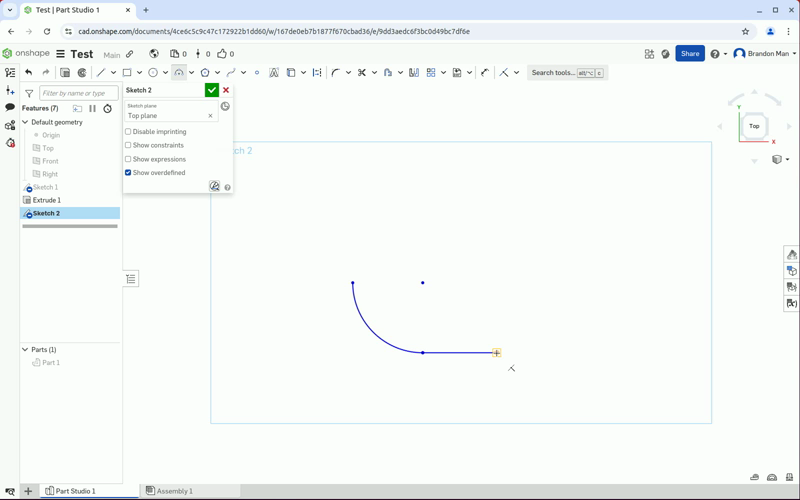
key_down(shift)
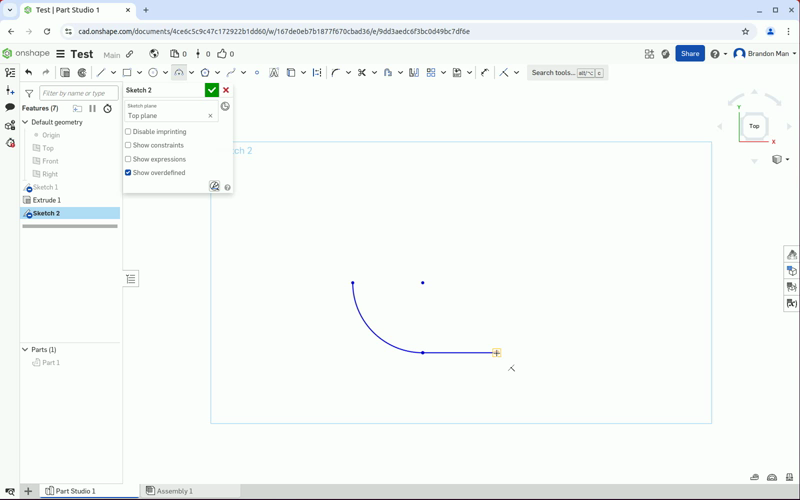
mouse_move(496, 213)
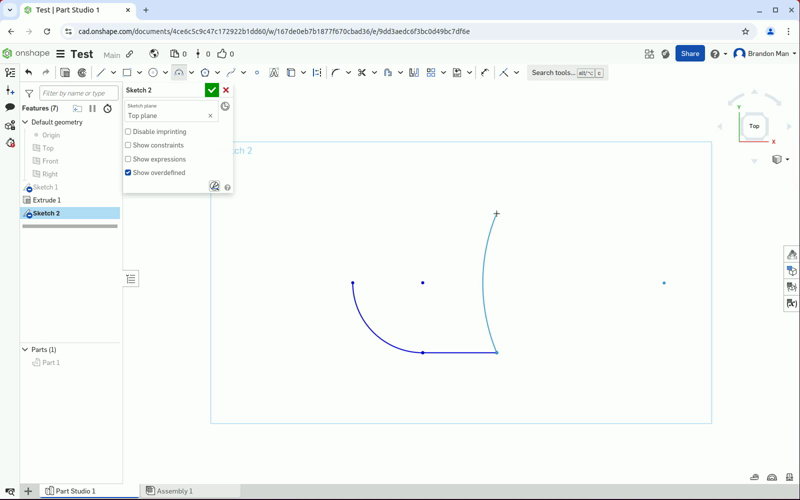
click(496, 213)
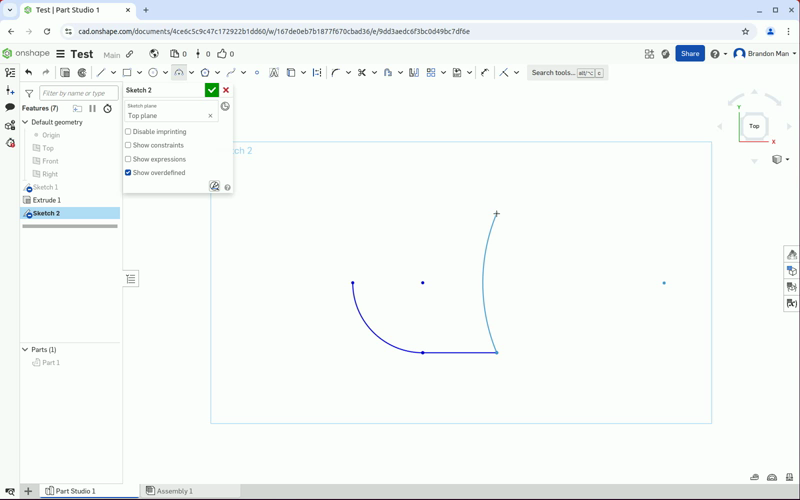
mouse_move(566, 282)
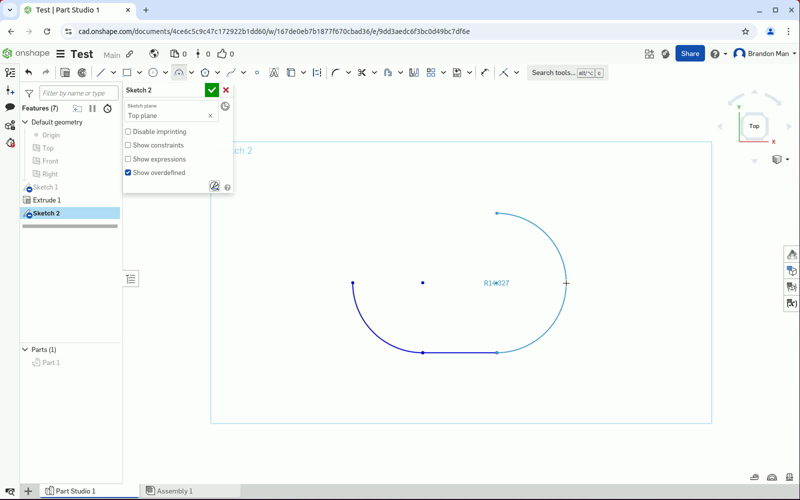
click(566, 282)
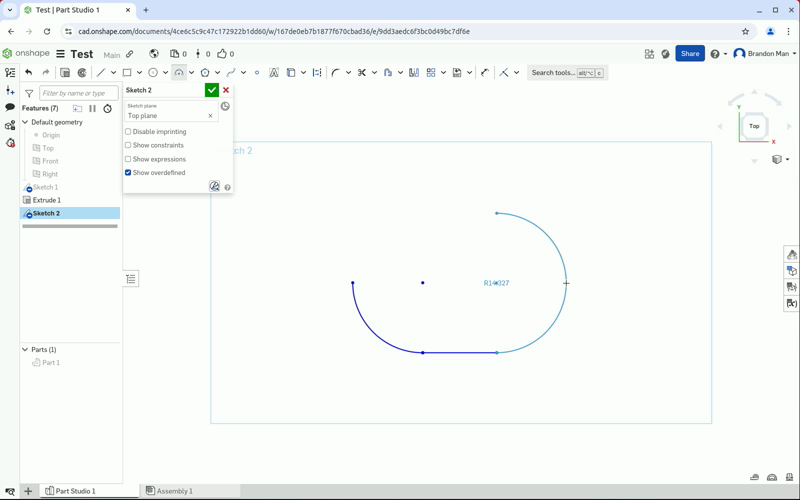
key_up(shift)
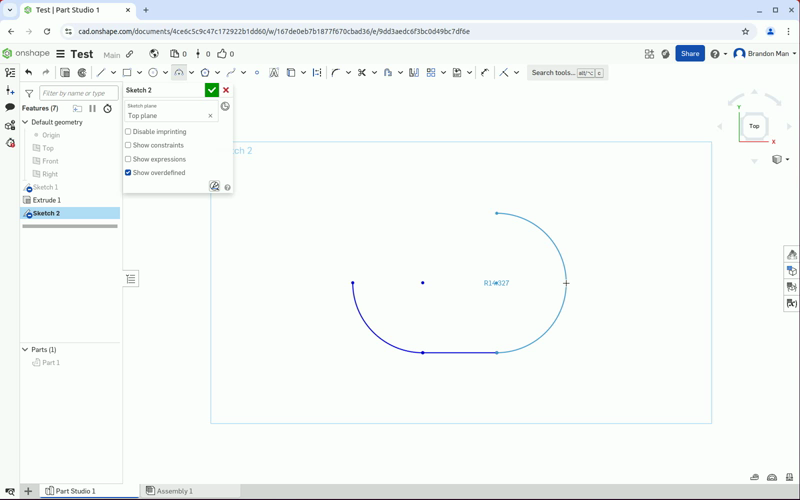
key(esc)
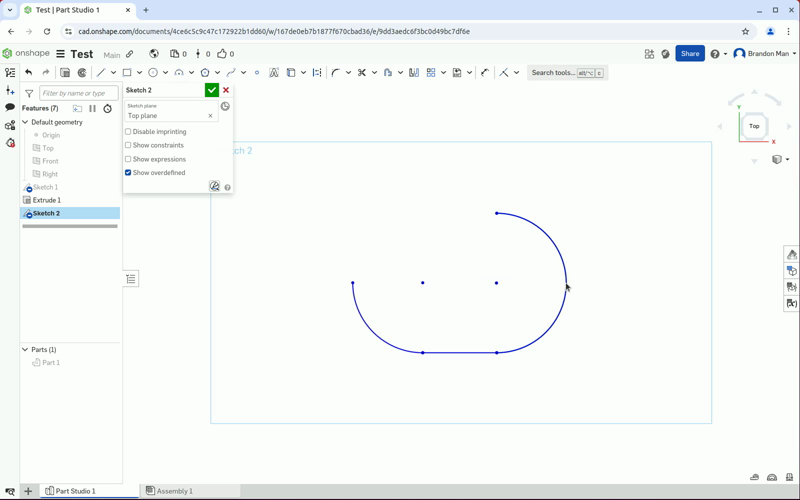
key(l)
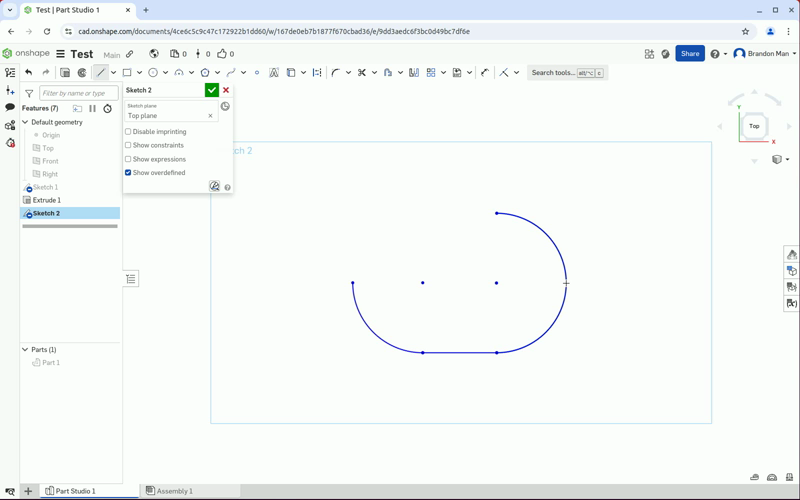
mouse_move(496, 213)
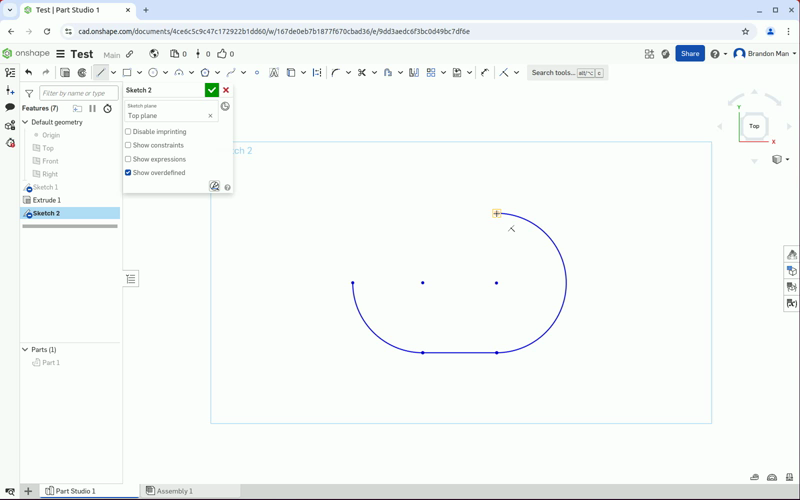
click(496, 213)
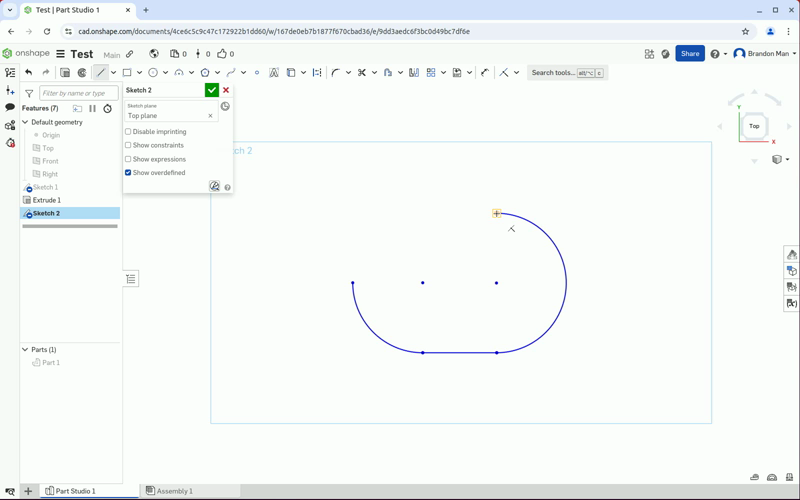
key_down(shift)
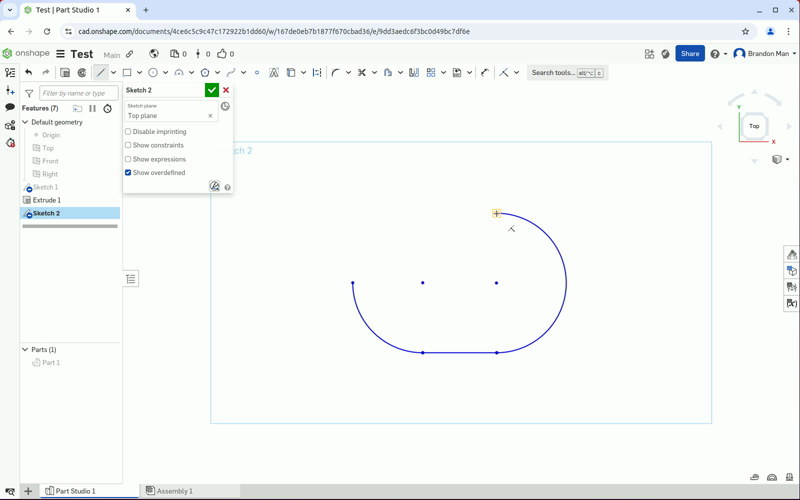
mouse_move(415, 213)
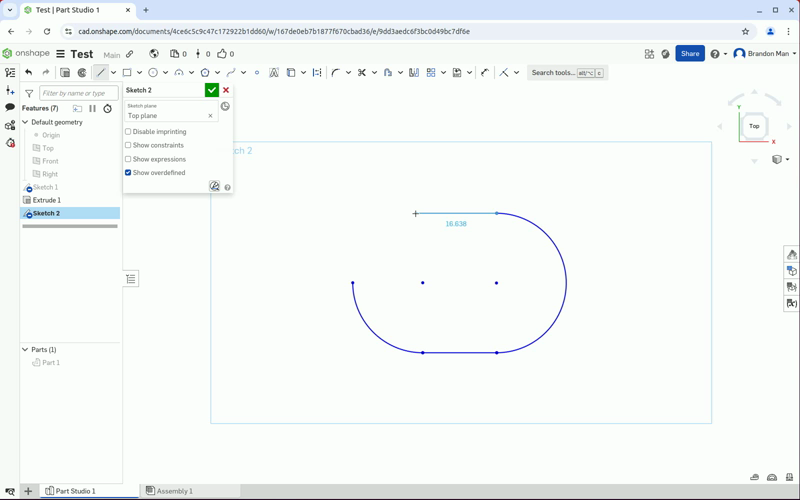
click(415, 213)
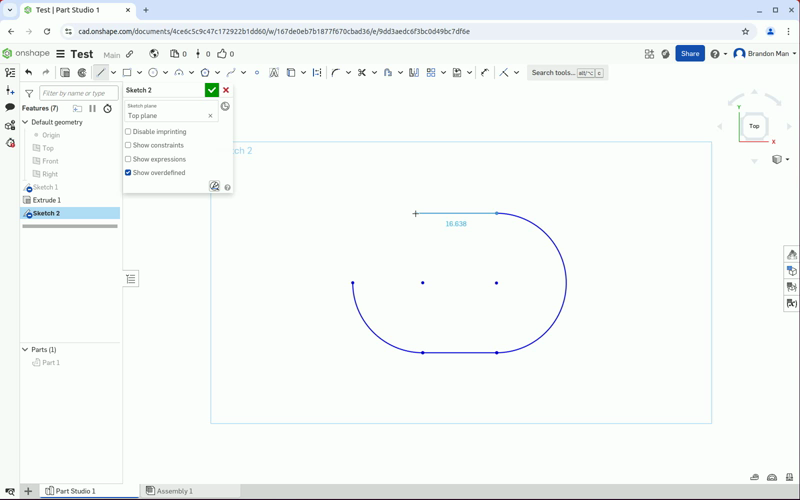
key_up(shift)
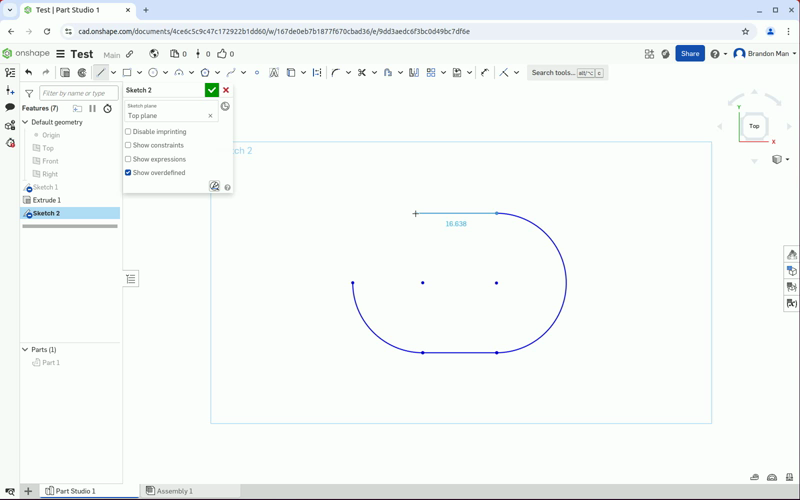
key(esc)
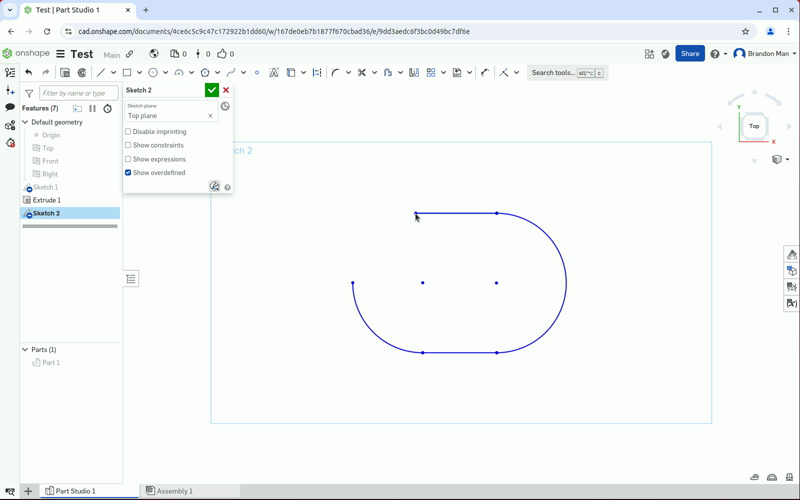
key(a)
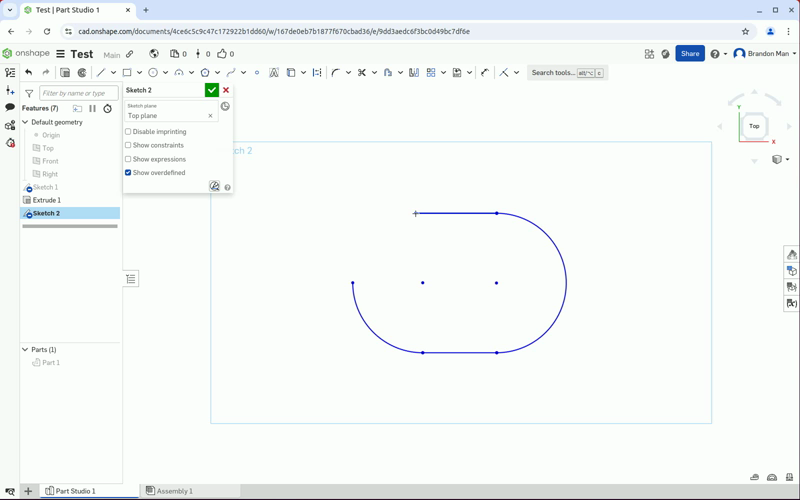
mouse_move(415, 213)
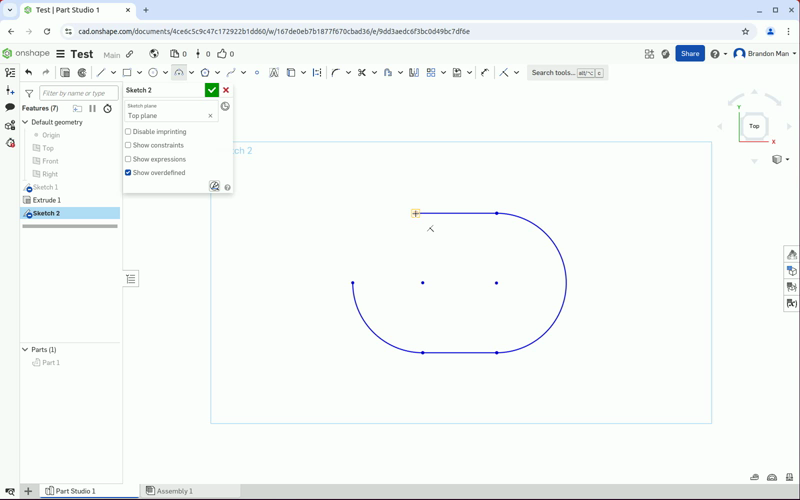
click(415, 213)
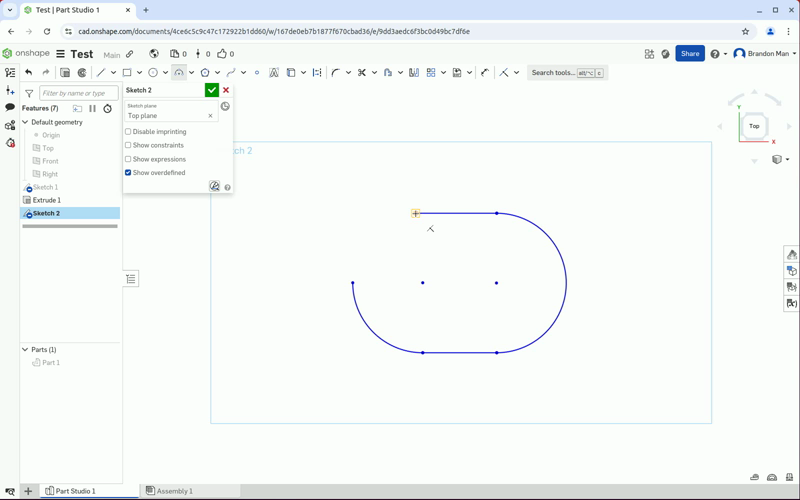
key_down(shift)
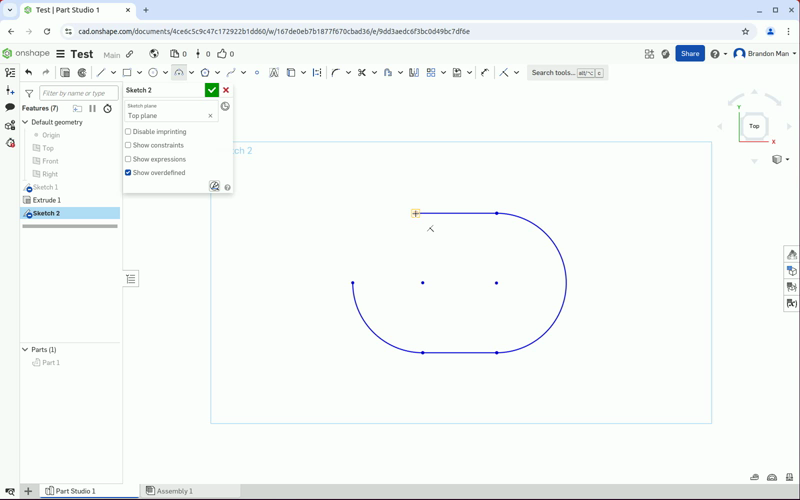
mouse_move(352, 278)
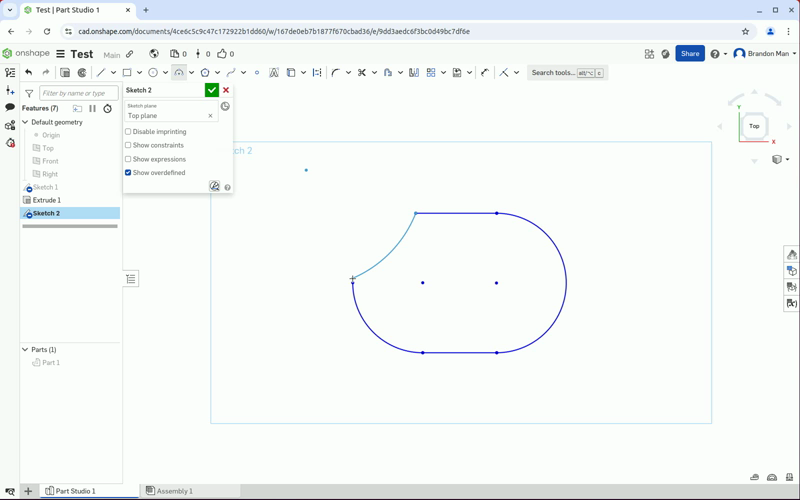
click(352, 278)
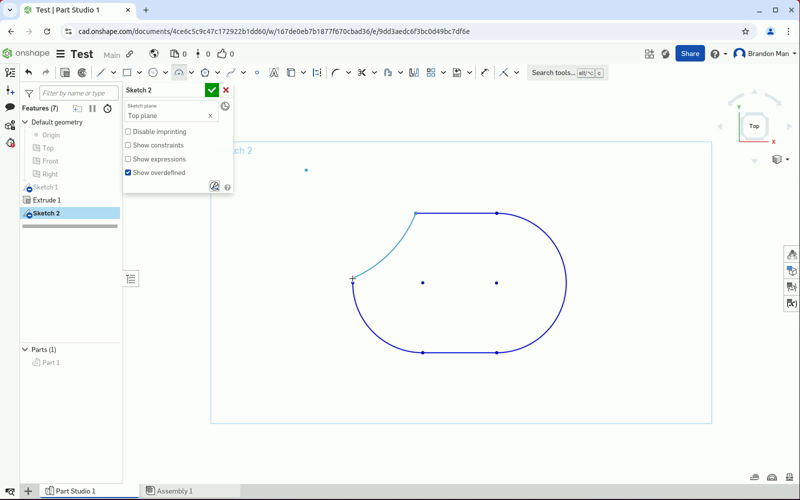
mouse_move(370, 232)
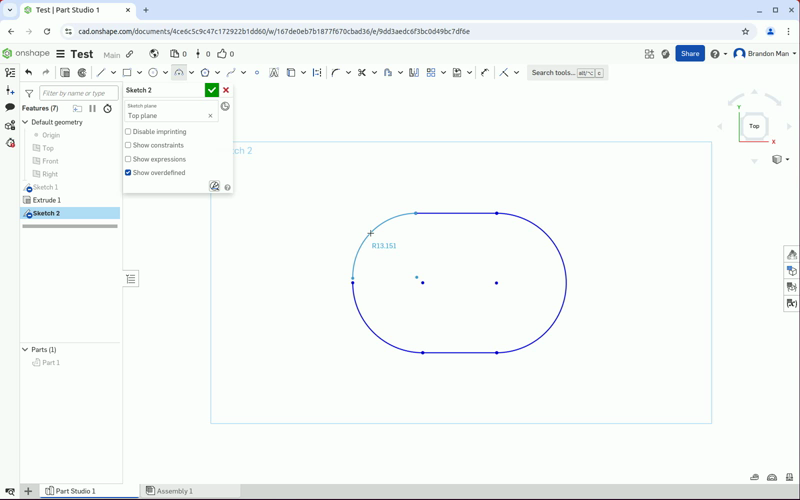
click(370, 232)
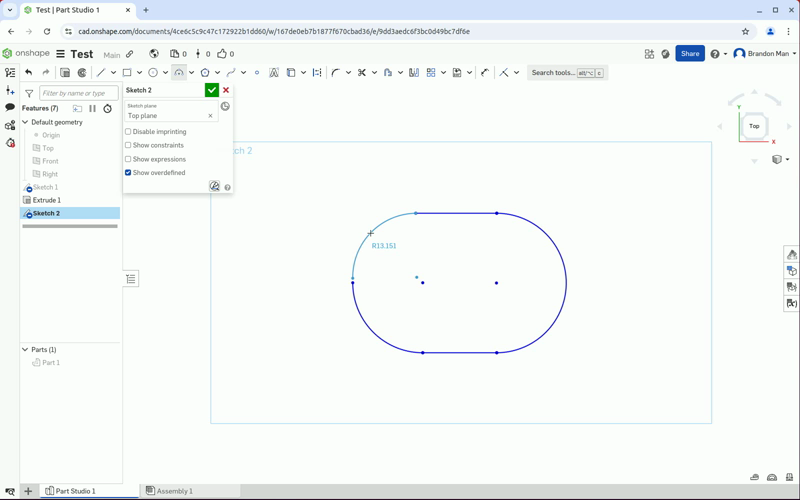
key_up(shift)
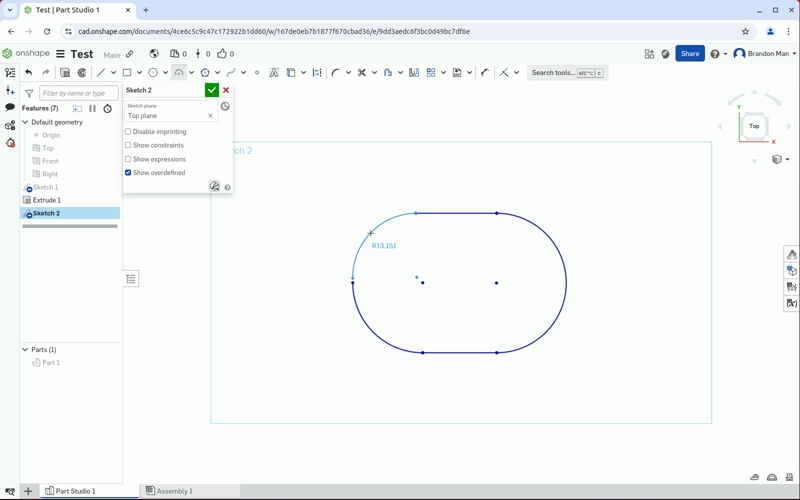
key(esc)
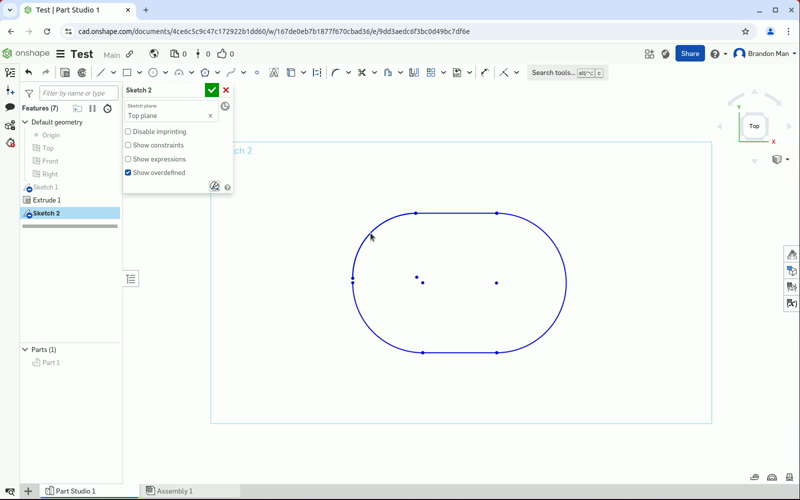
key(l)
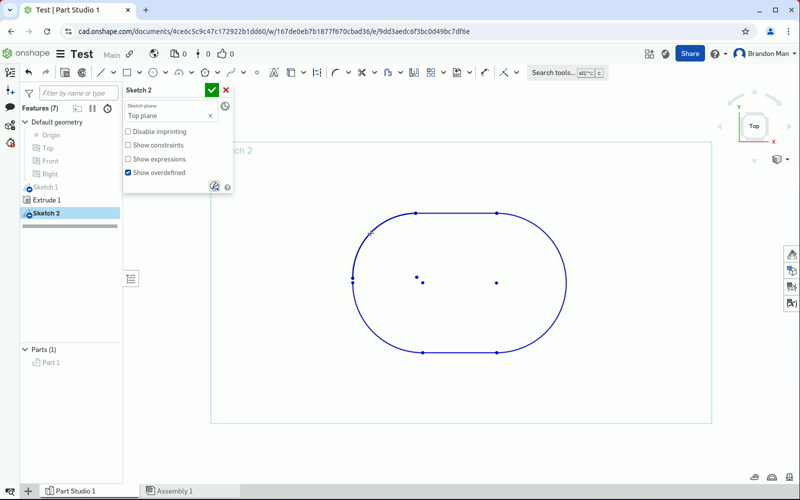
mouse_move(352, 278)
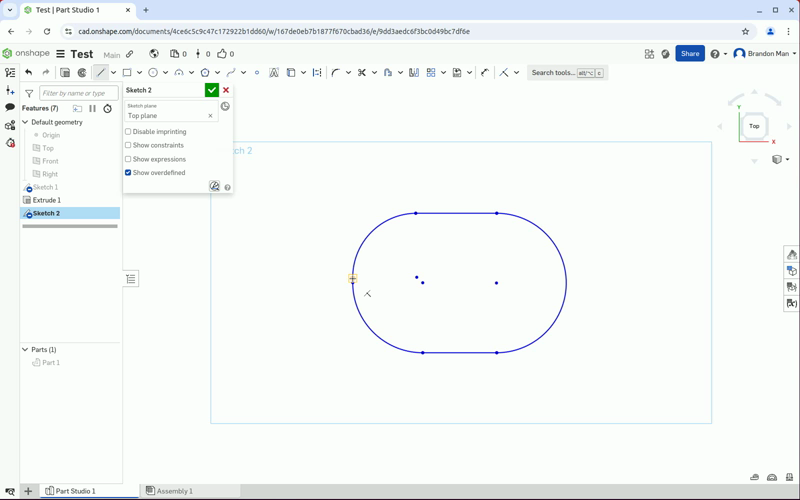
click(352, 278)
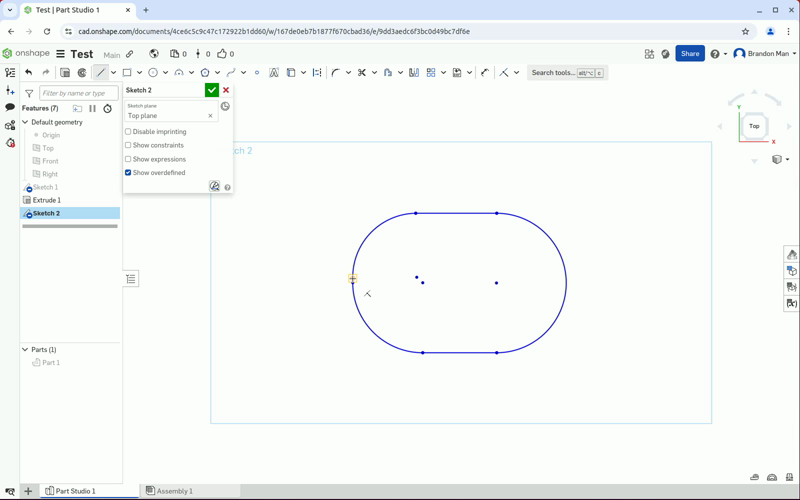
mouse_move(382, 278)
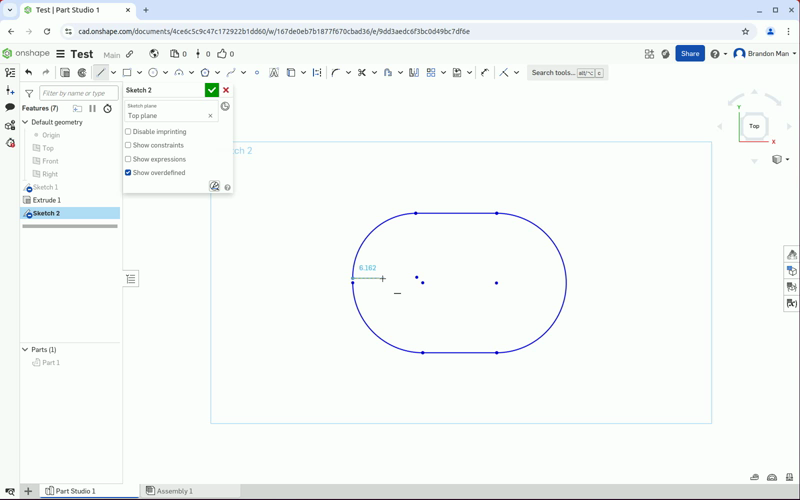
key_down(shift)
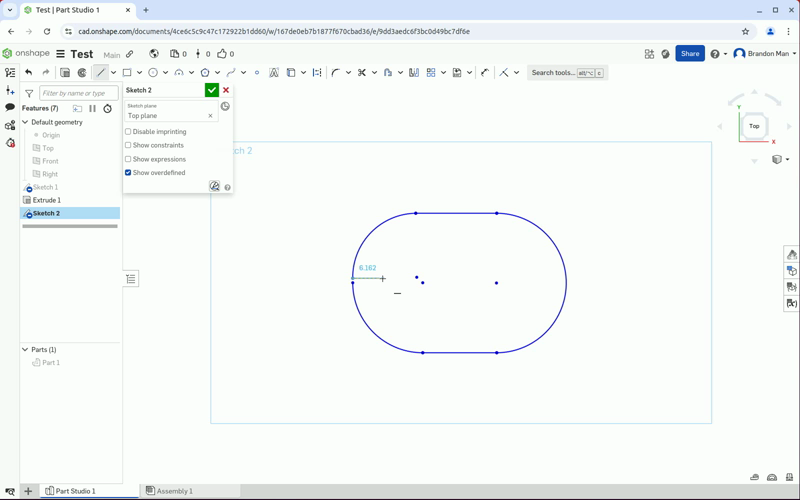
mouse_move(352, 282)
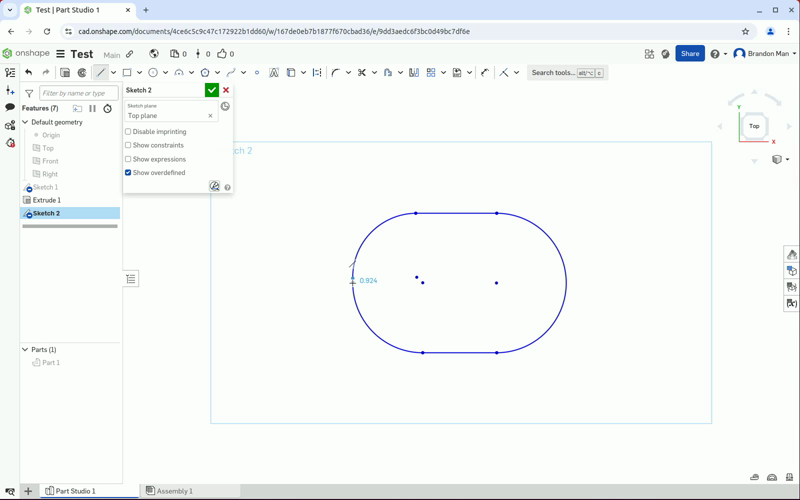
scroll(6)
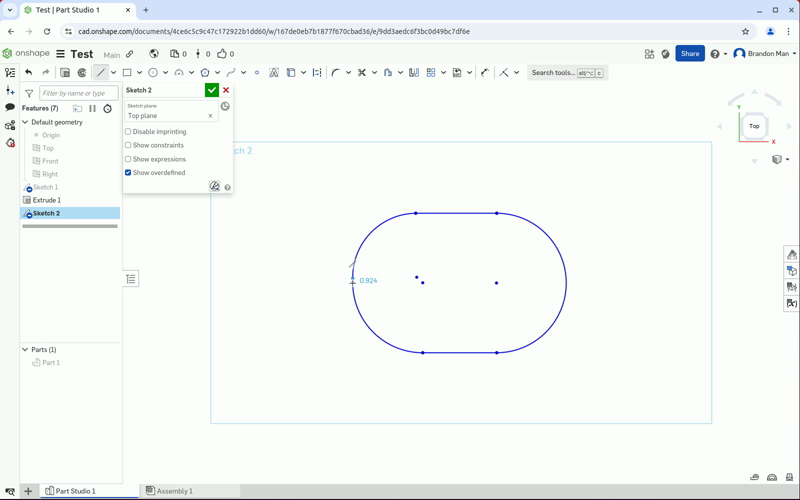
scroll(6)
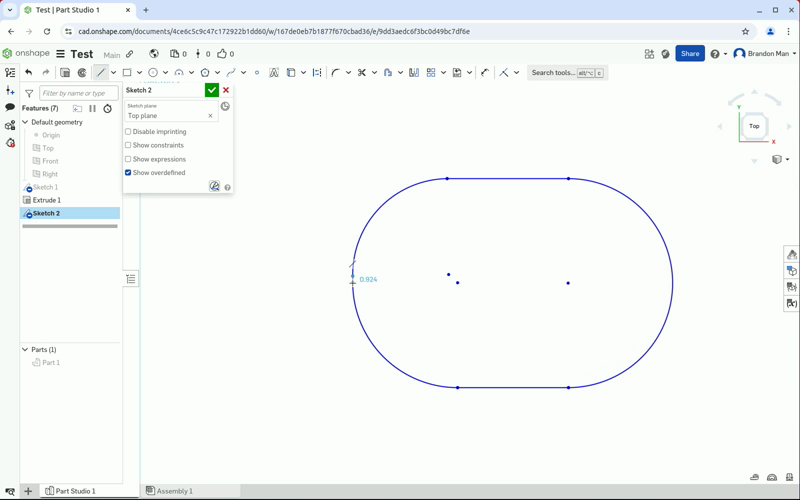
scroll(6)
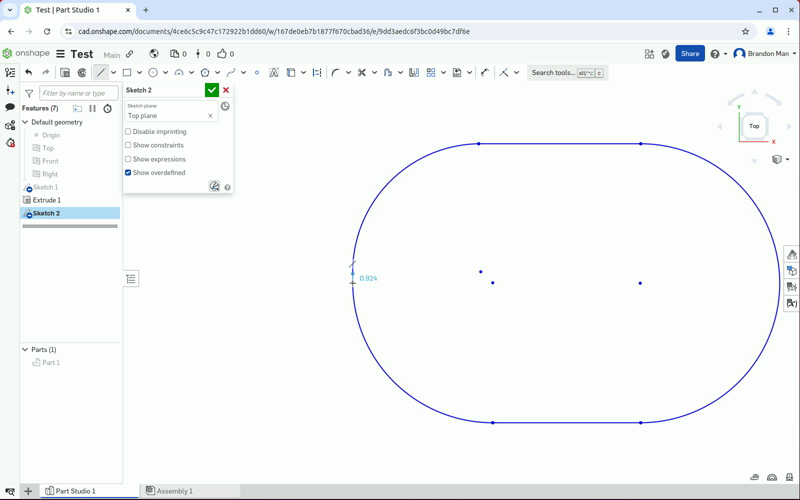
scroll(6)
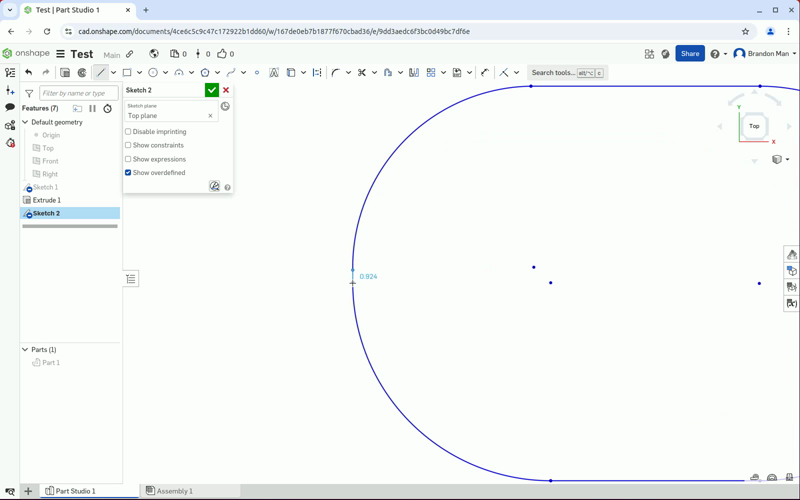
scroll(6)
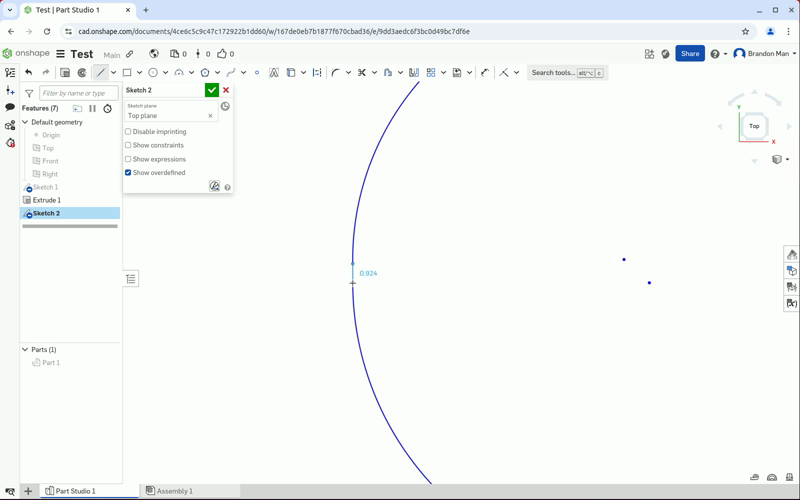
scroll(6)
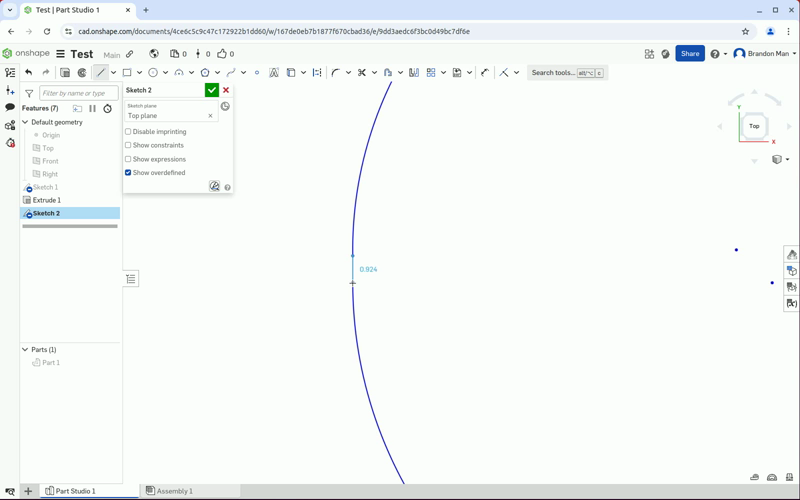
scroll(6)
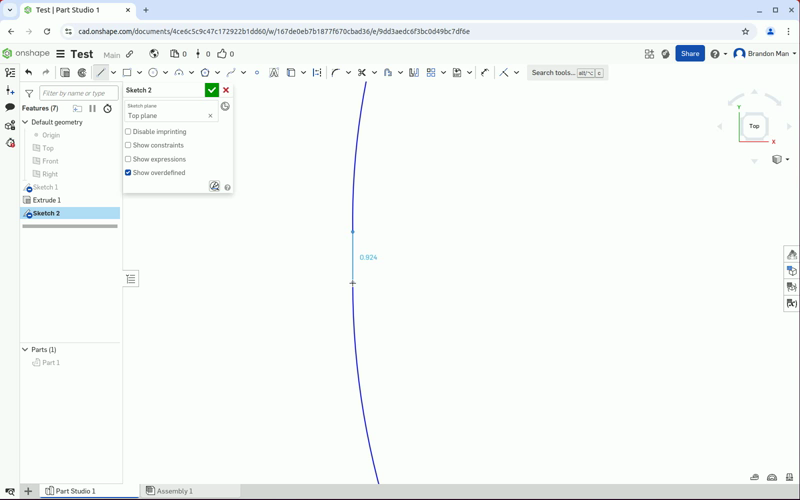
key_up(shift)
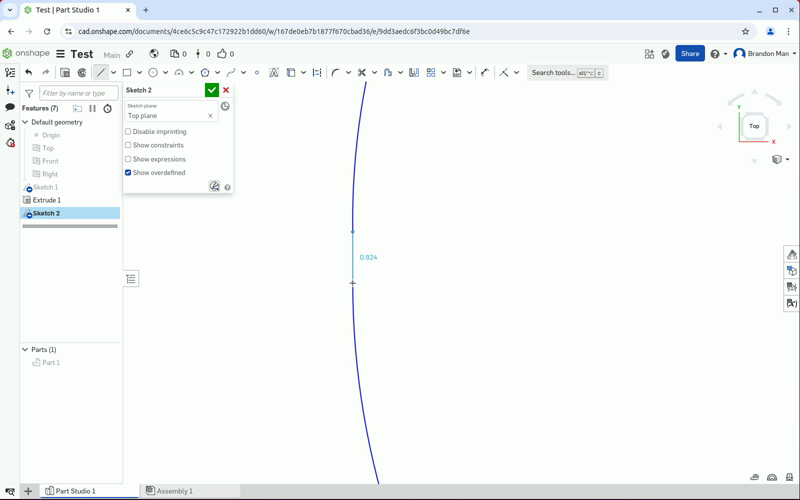
click(352, 282)
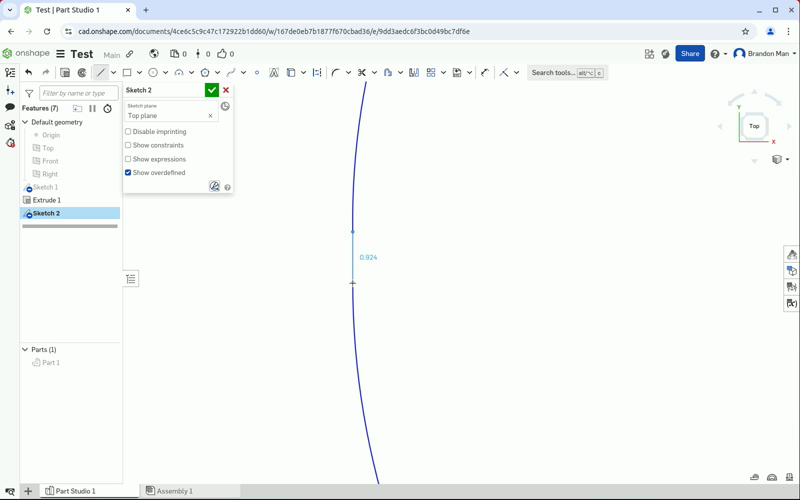
scroll(-6)
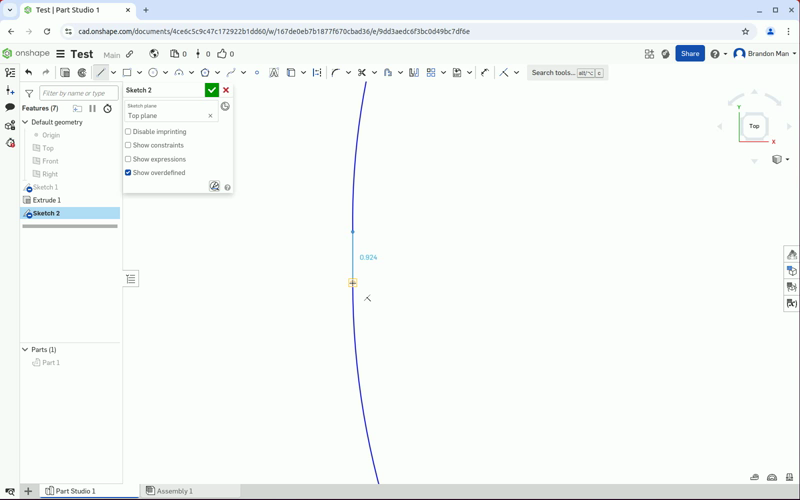
scroll(-6)
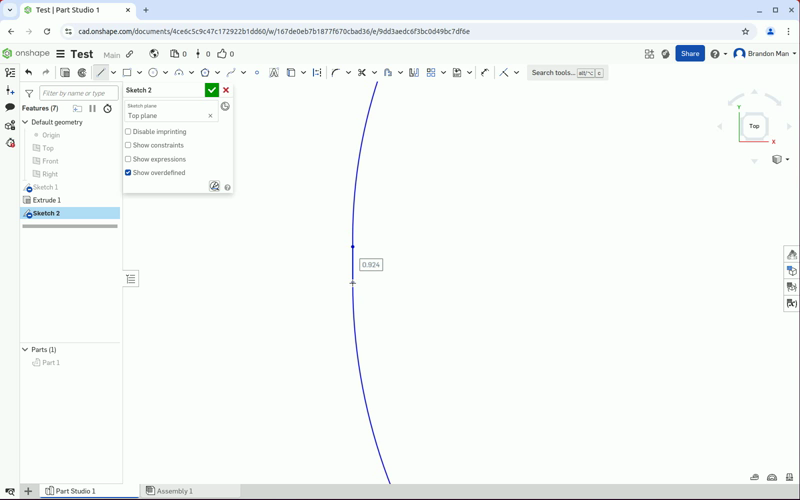
scroll(-6)
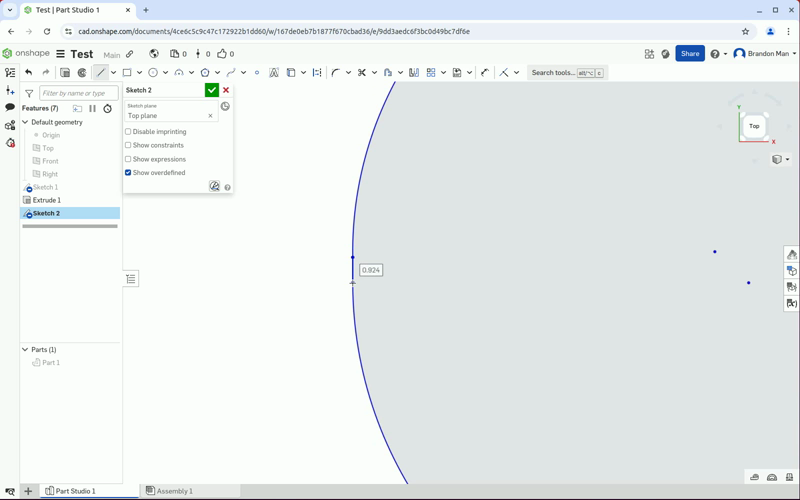
scroll(-6)
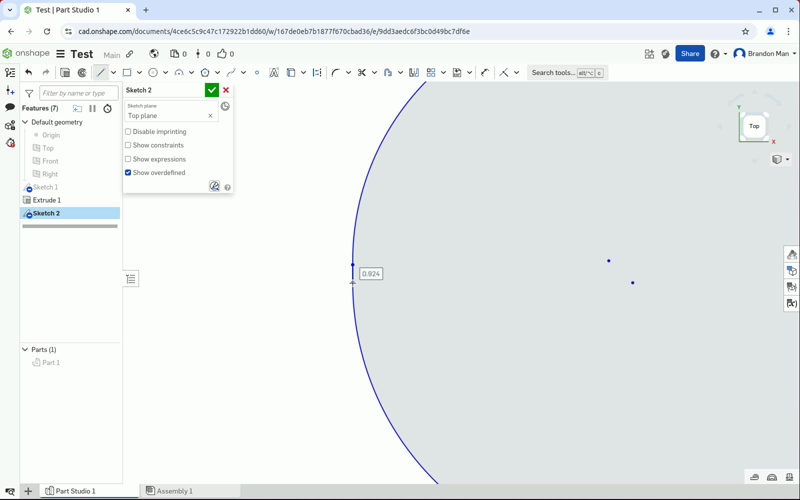
scroll(-6)
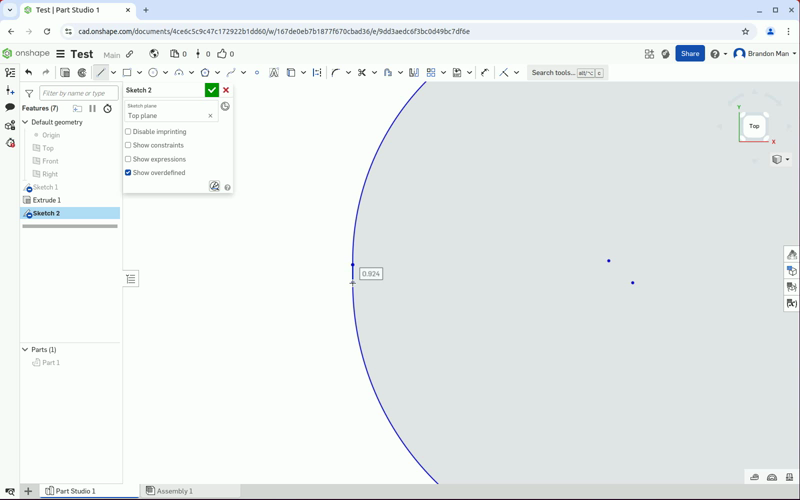
scroll(-6)
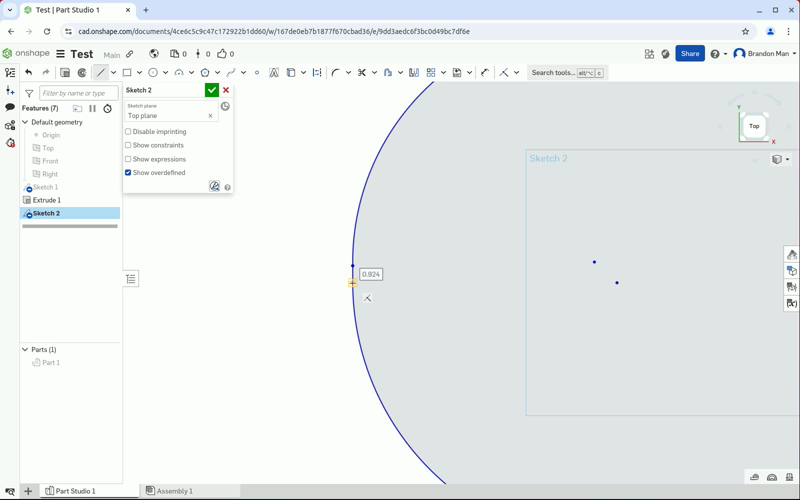
scroll(-6)
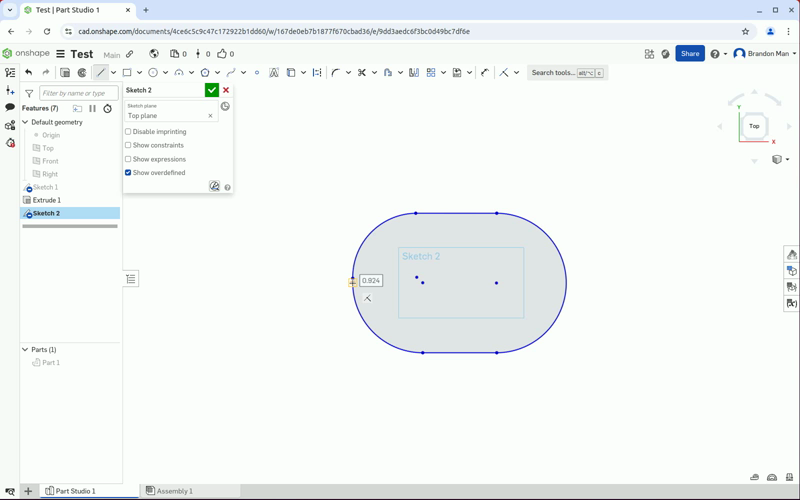
key(esc)
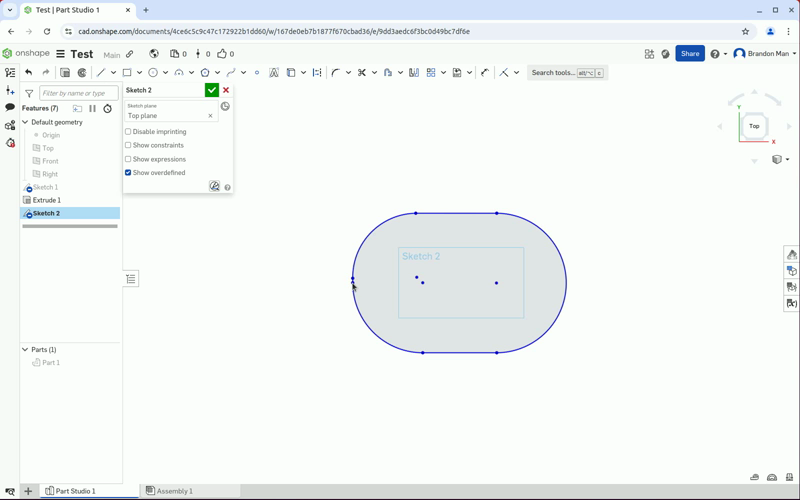
mouse_move(511, 289)
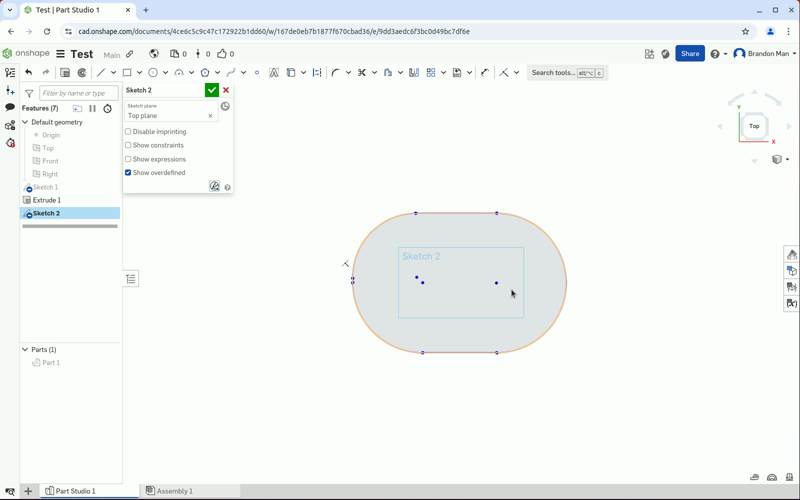
click(511, 289)
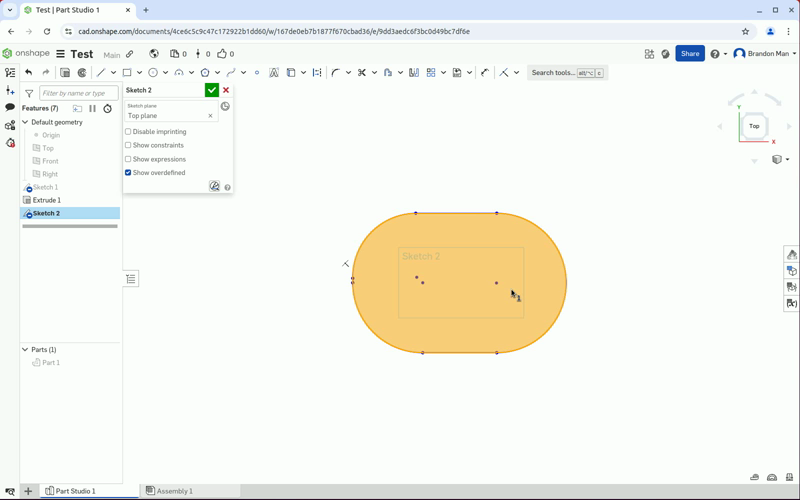
mouse_move(73, 352)
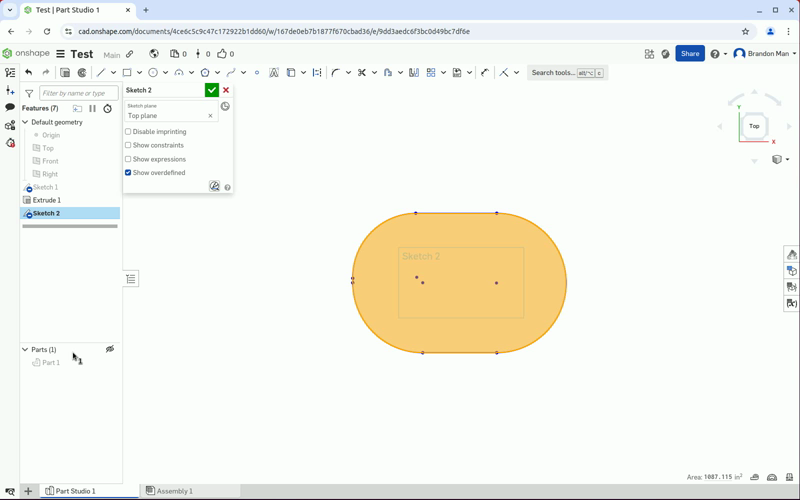
key(shift+y)
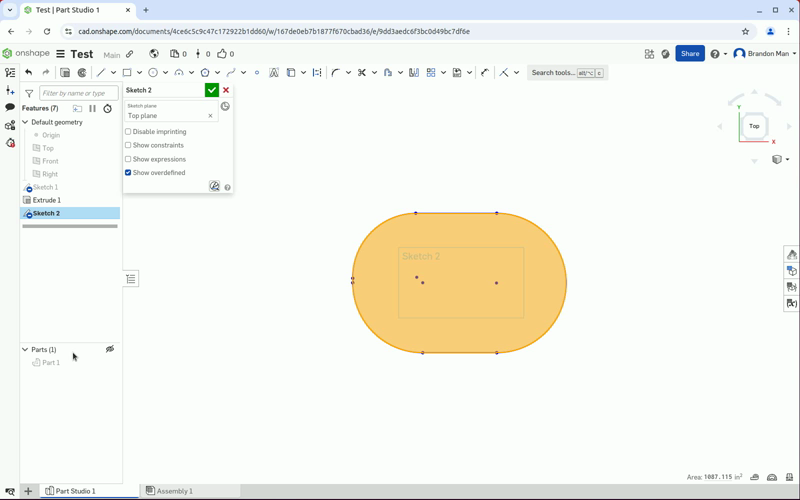
key(shift+e)
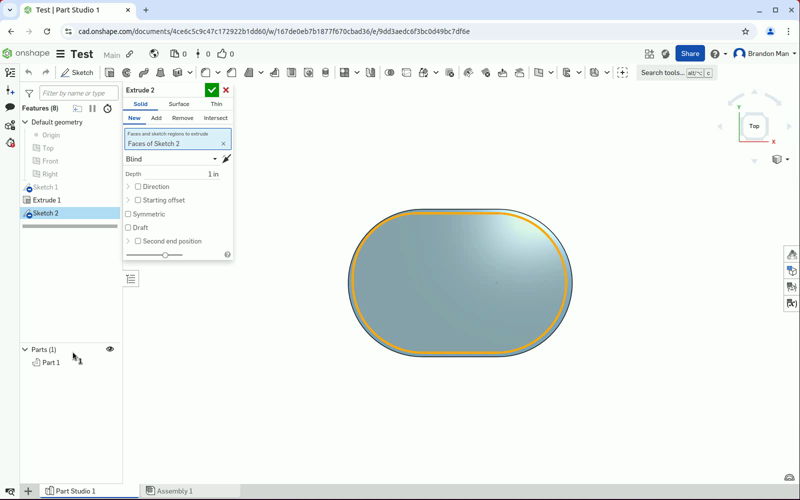
mouse_move(143, 106)
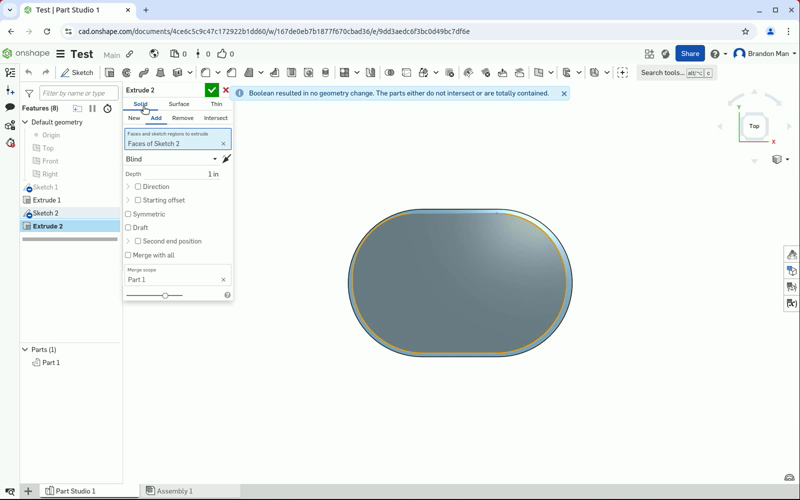
click(143, 106)
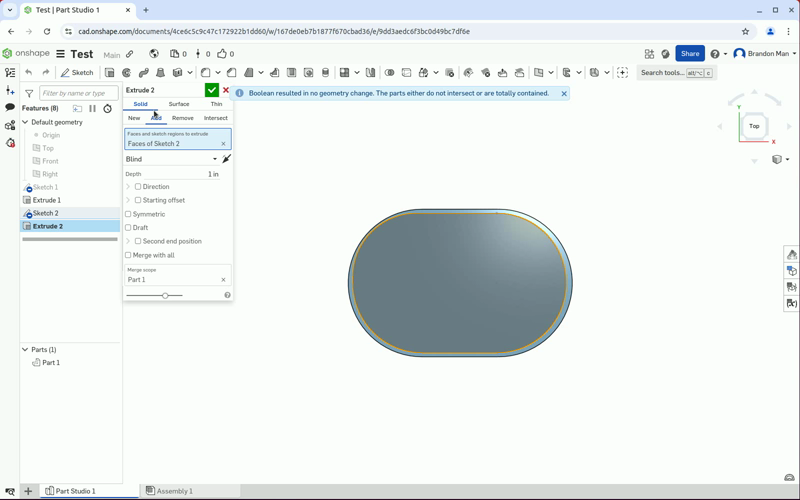
mouse_move(186, 120)
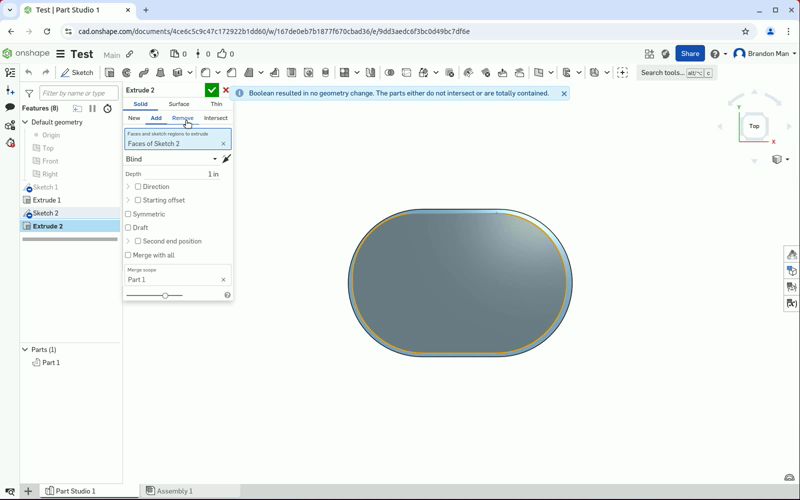
click(186, 120)
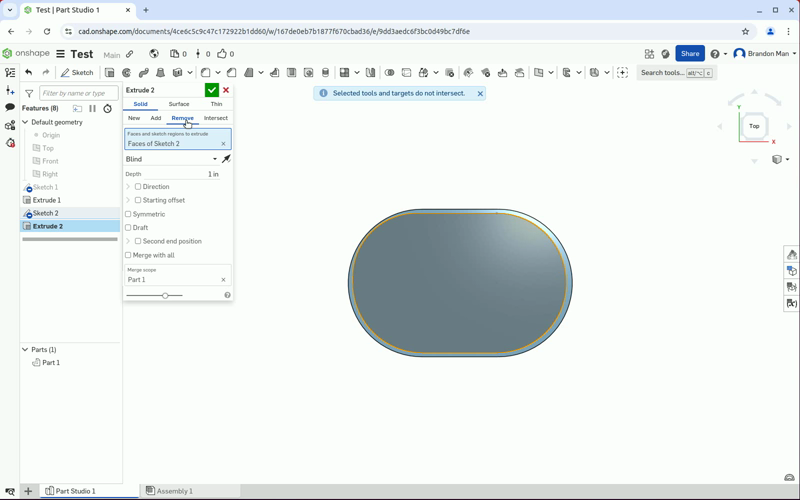
key(tab, 4)
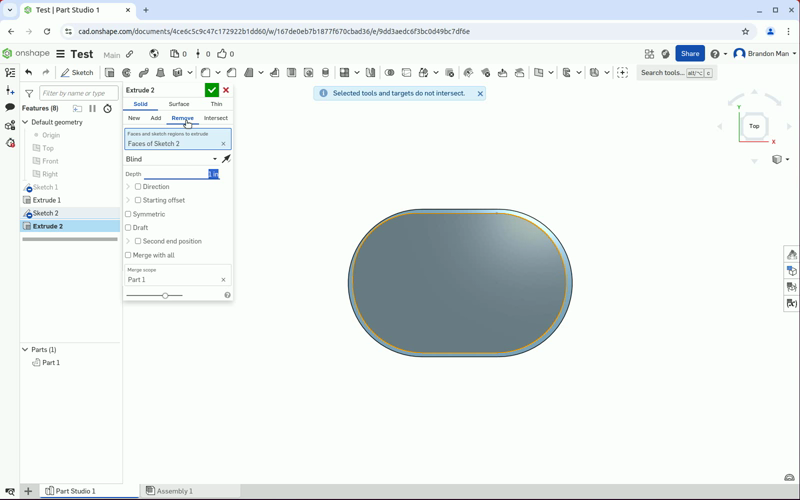
text(-19.016)
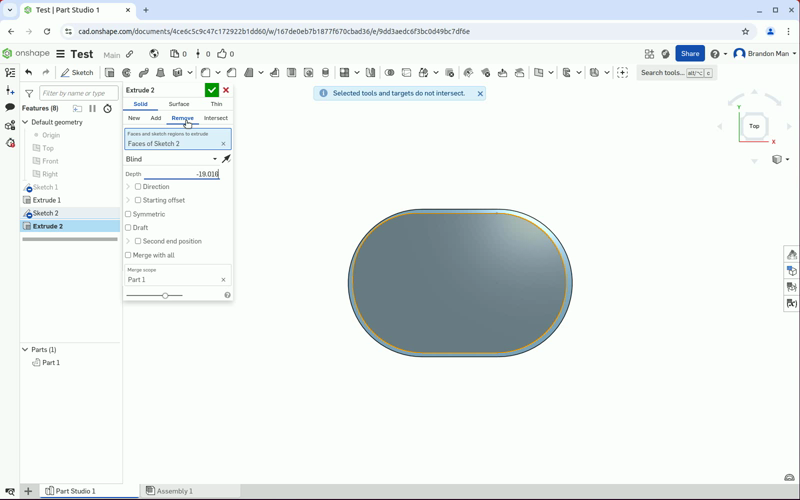
key(tab, 6)
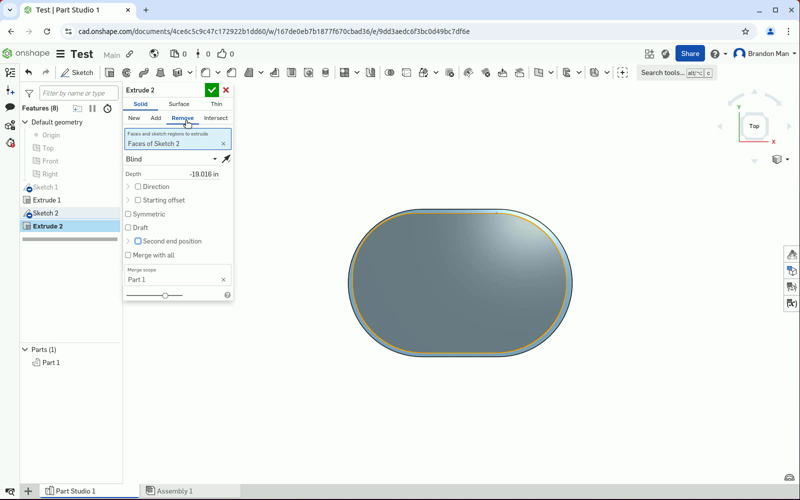
key(space)
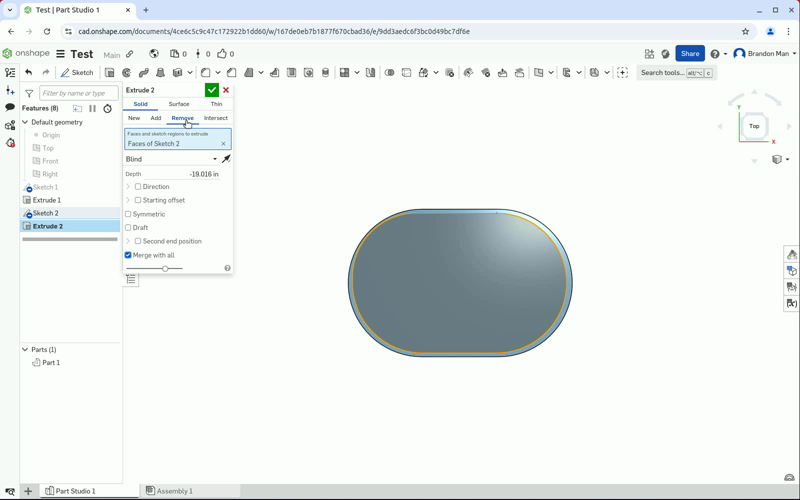
key(enter)
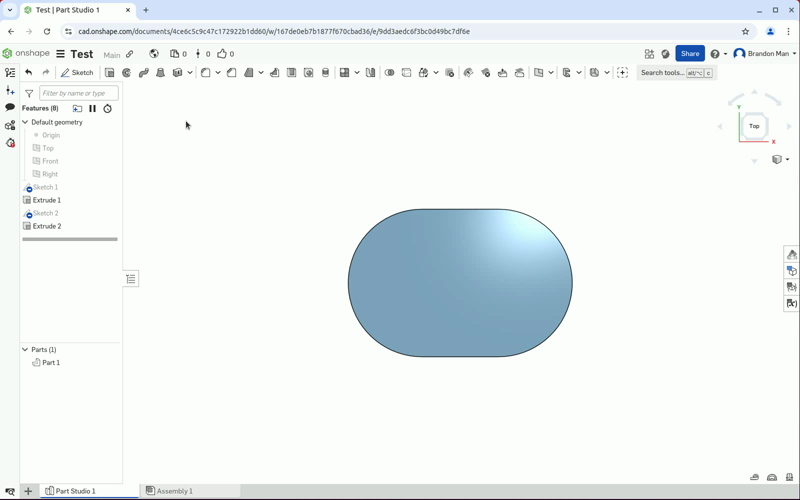
key(shift+h)
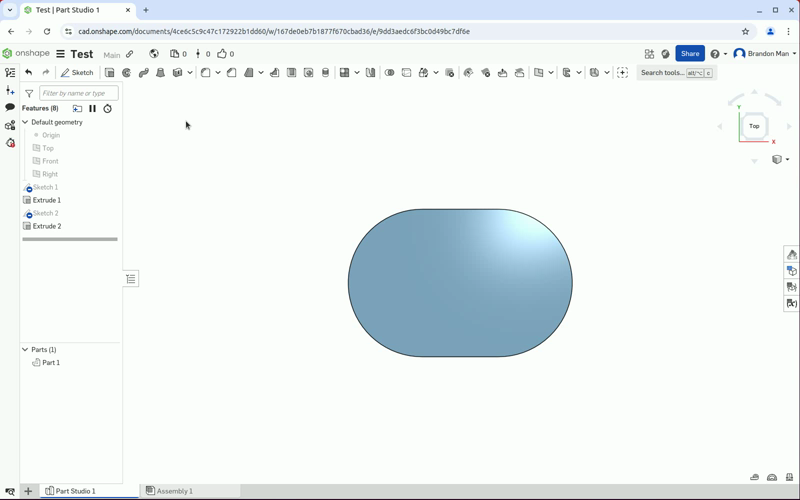
key(shift+h)
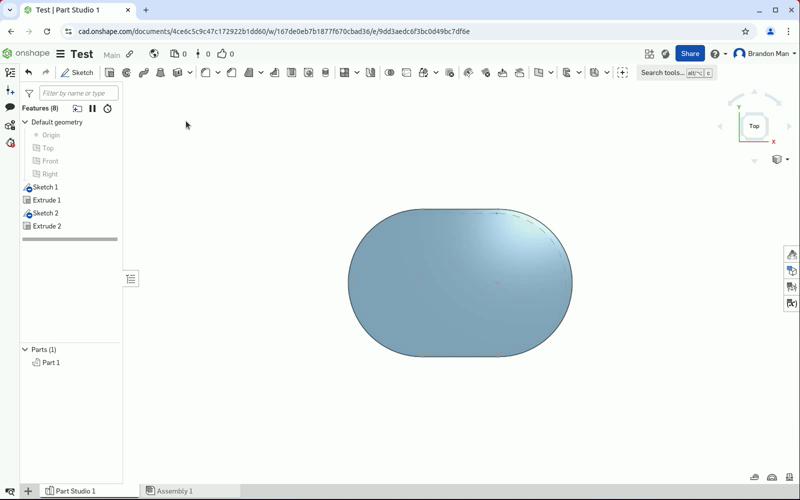
key(shift+7)
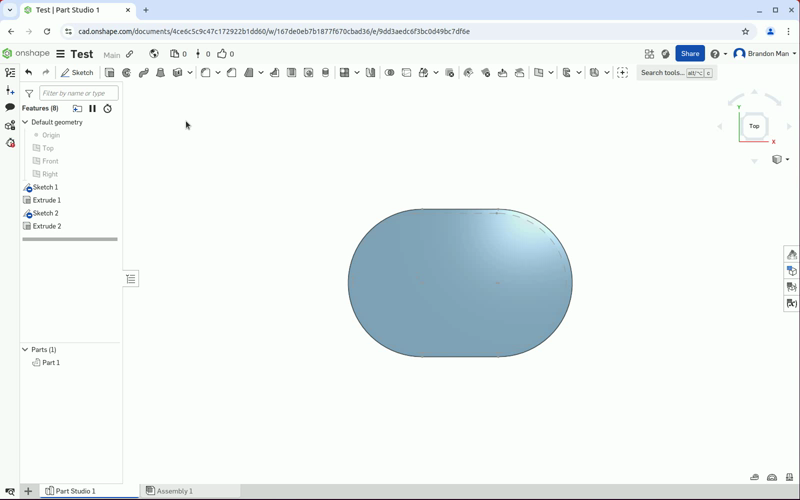
key(up, 3)
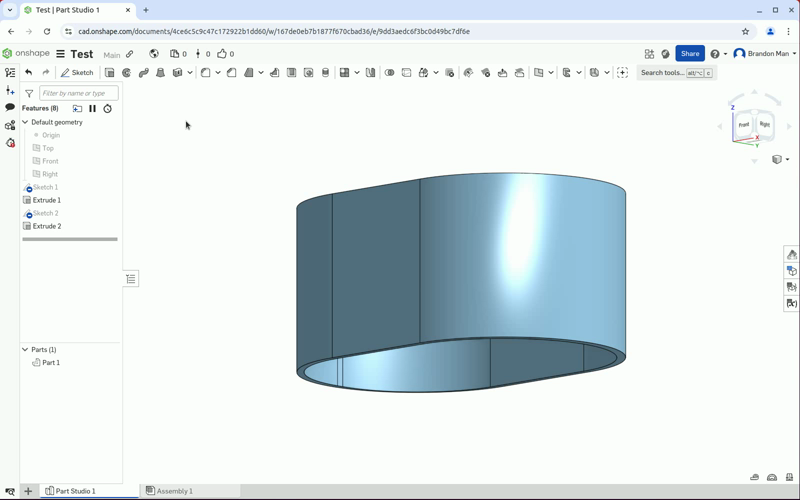
key(left, 3)
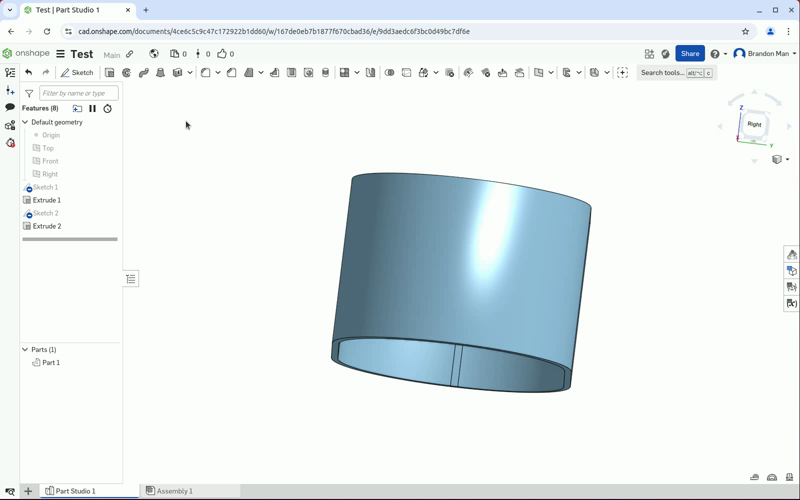
key(right, 3)
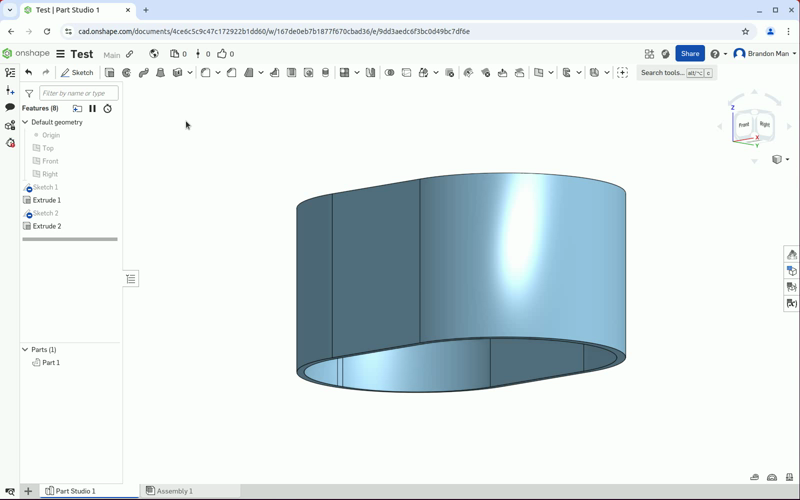
key(down, 3)
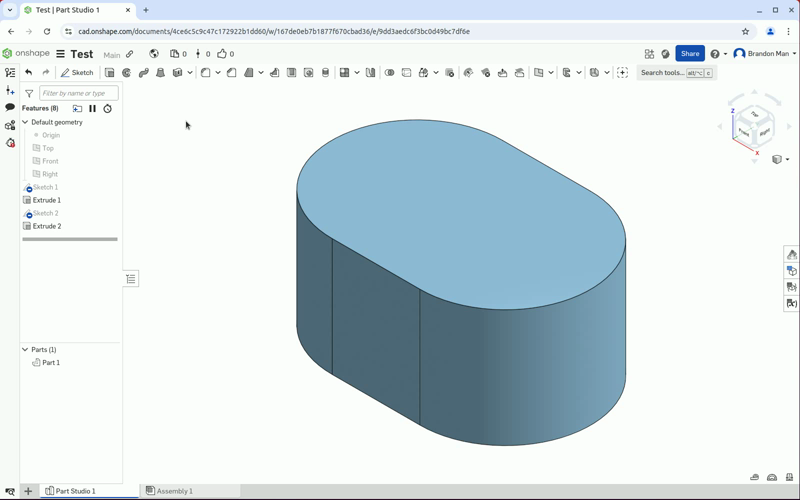
mouse_move(73, 189)
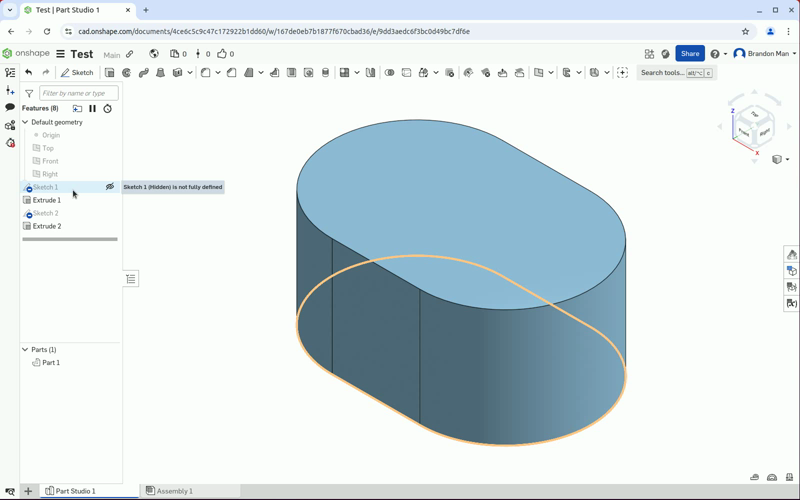
click(73, 189)